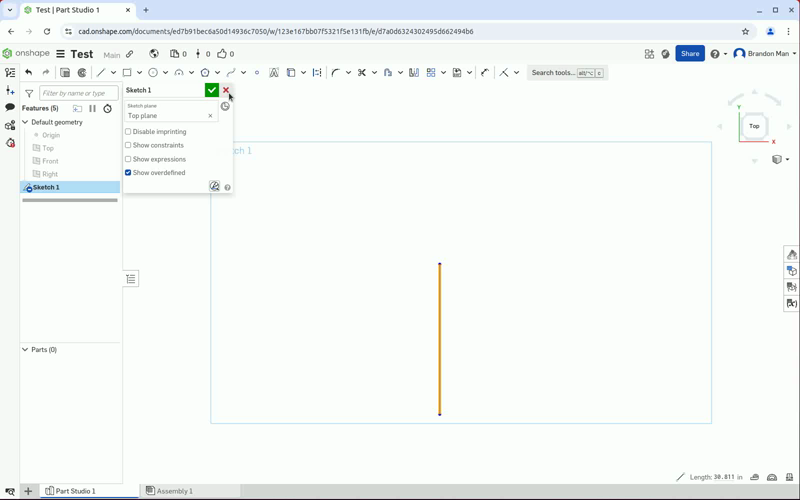
key(shift+h)
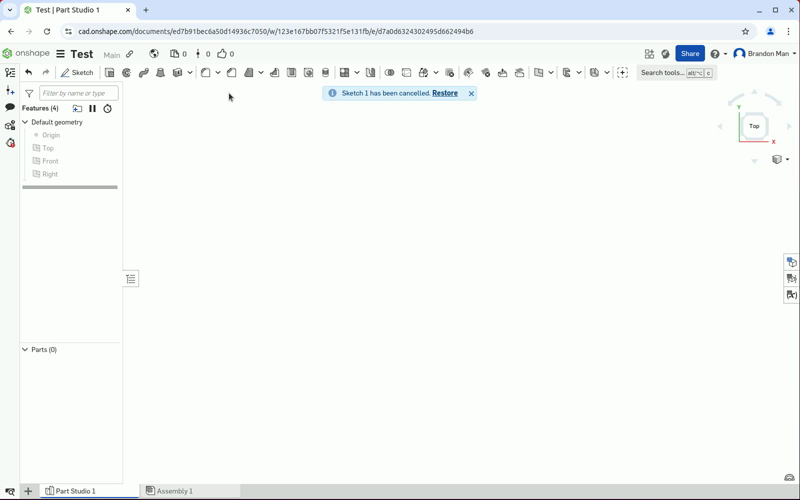
mouse_move(73, 352)
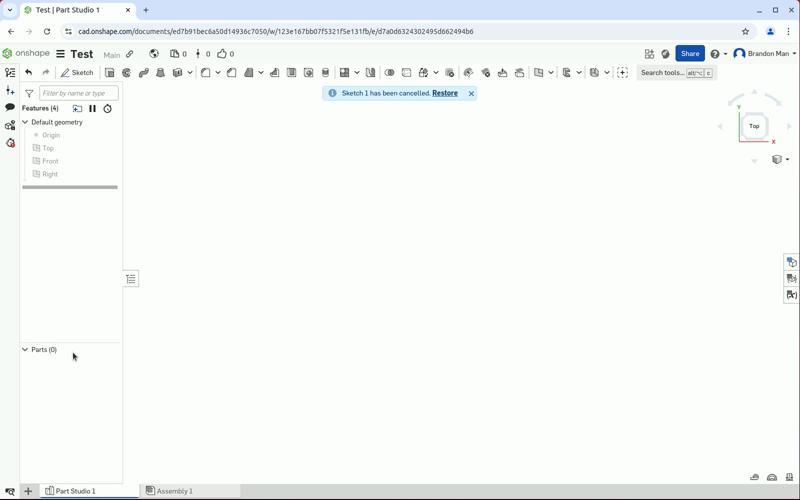
key(y)
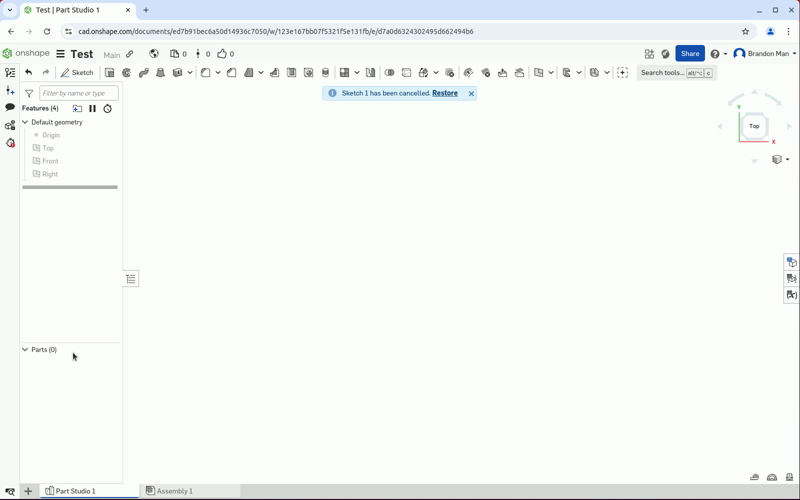
key(shift+p)
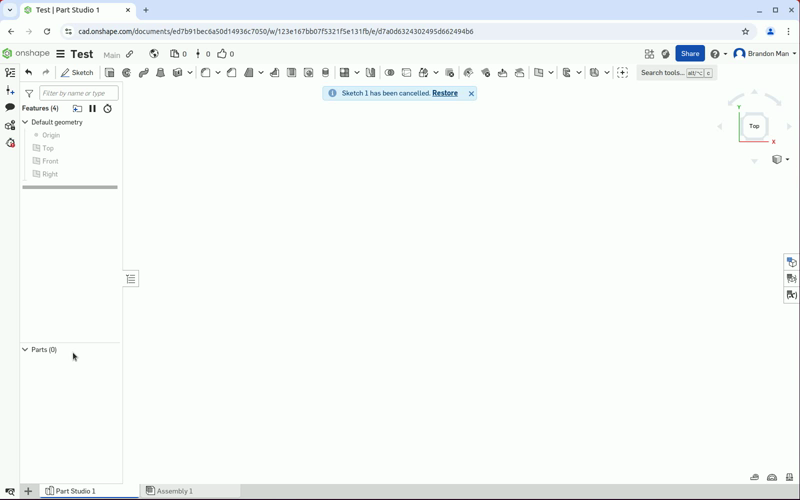
key(space)
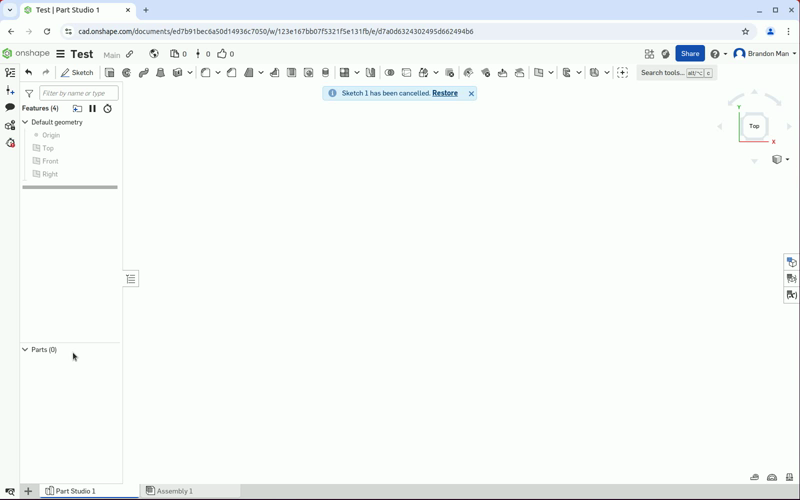
key_down(shift)
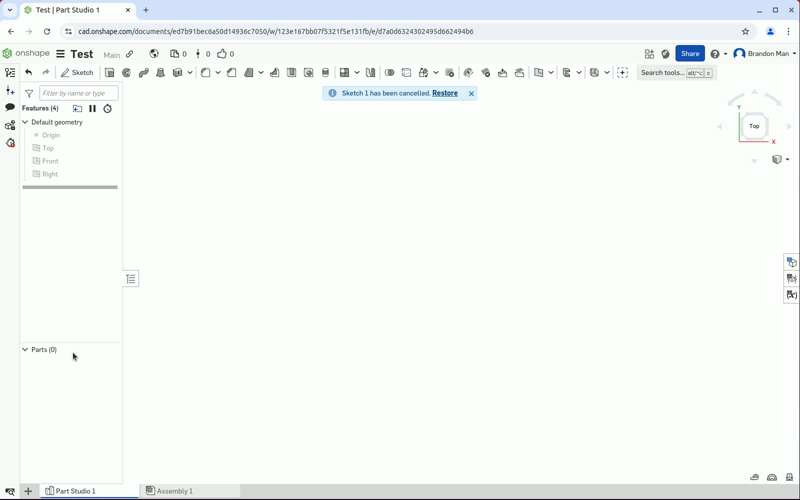
key(up)
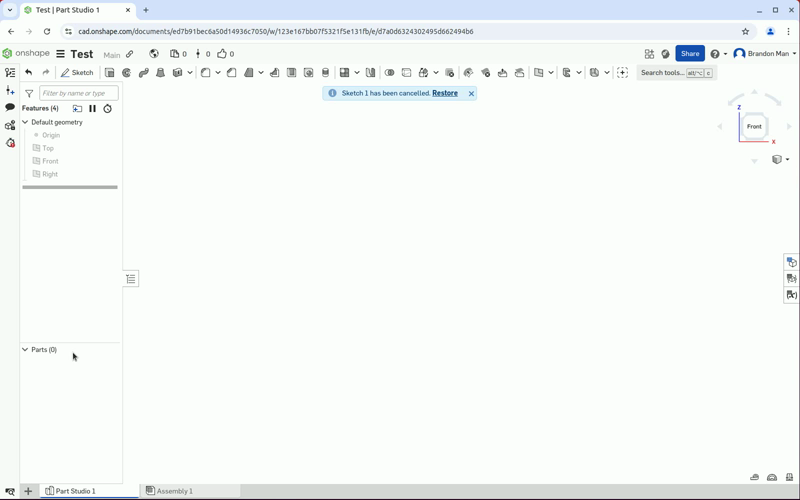
key_up(shift)
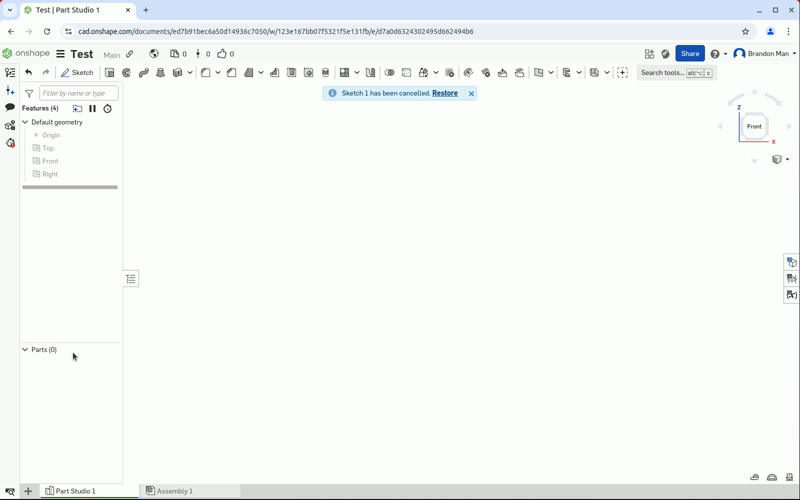
mouse_move(73, 352)
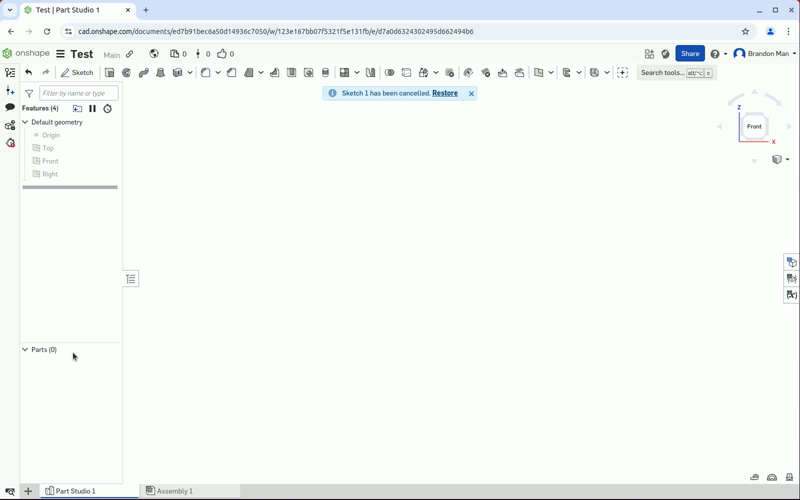
key(shift+y)
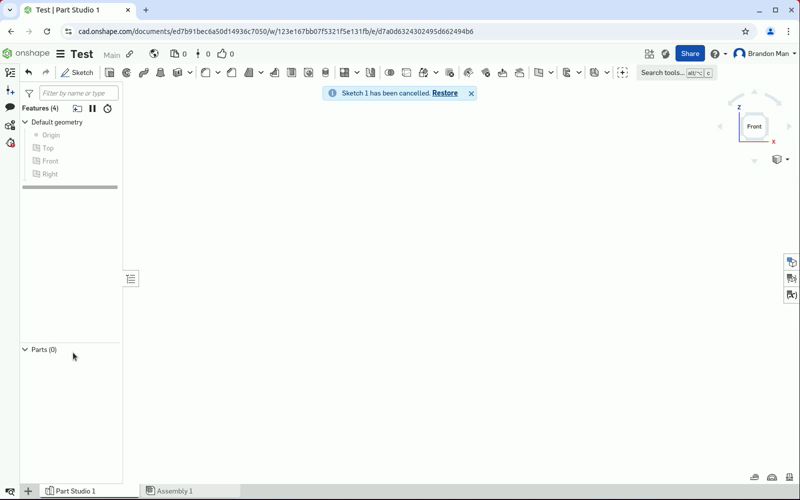
key(shift+s)
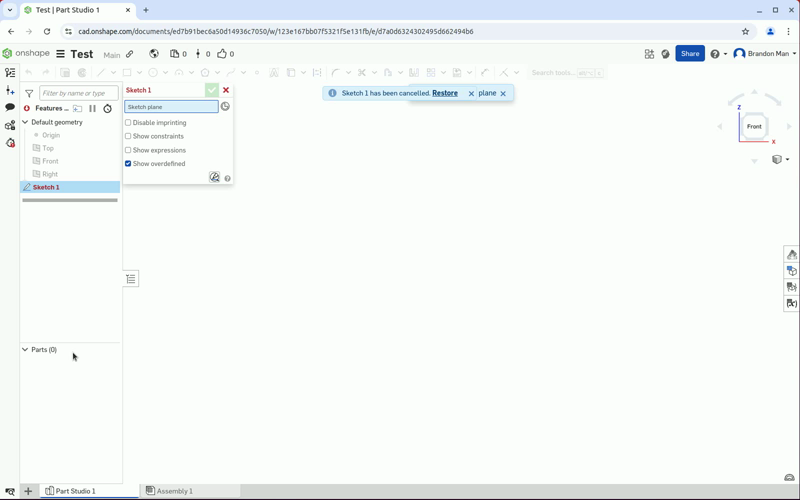
mouse_move(73, 163)
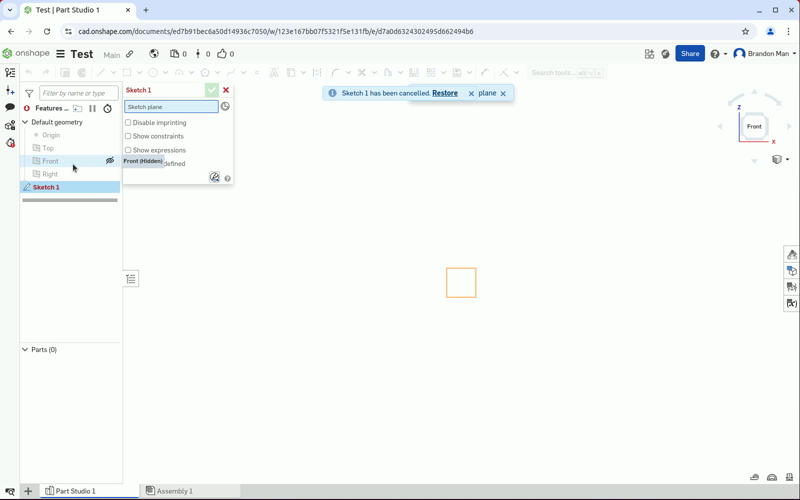
click(73, 163)
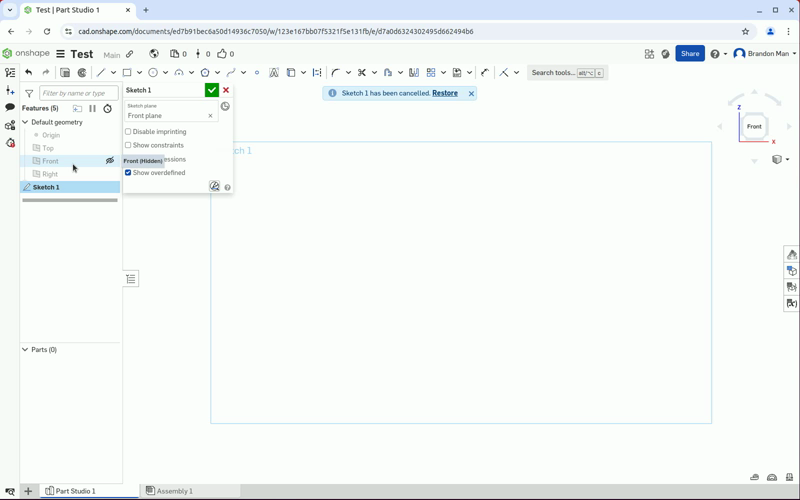
mouse_move(73, 352)
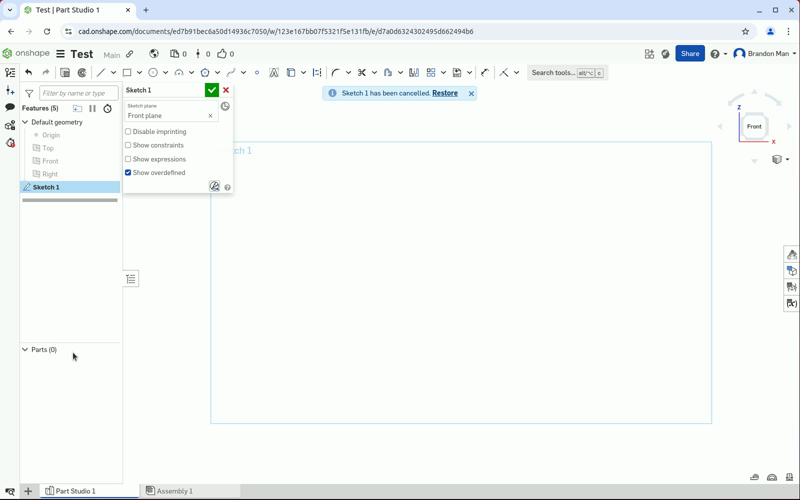
key(y)
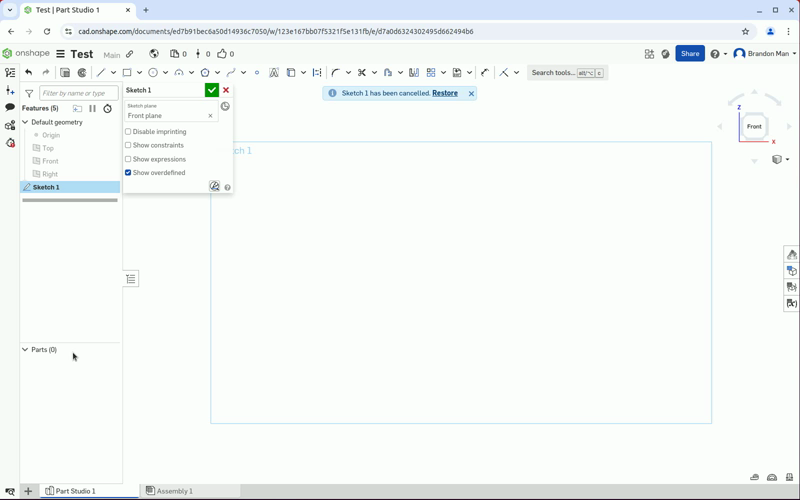
key(l)
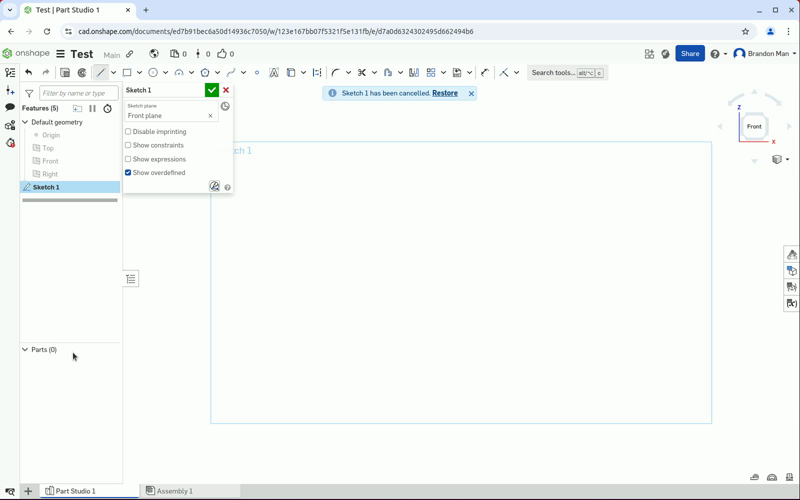
key_down(shift)
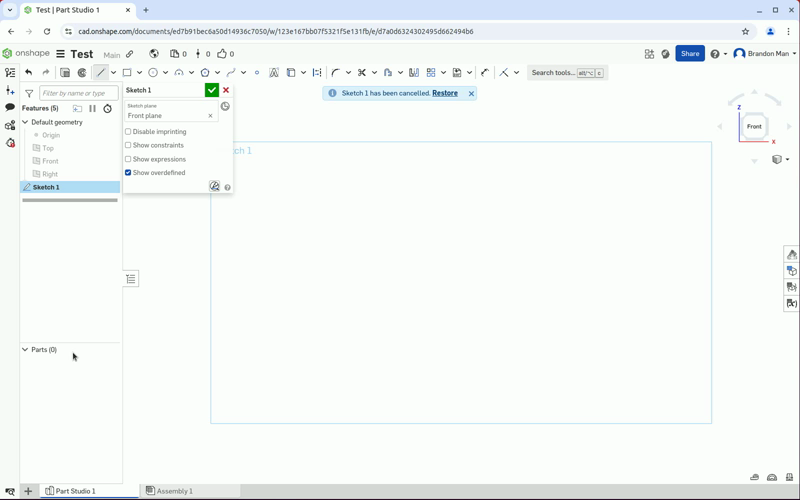
mouse_move(460, 282)
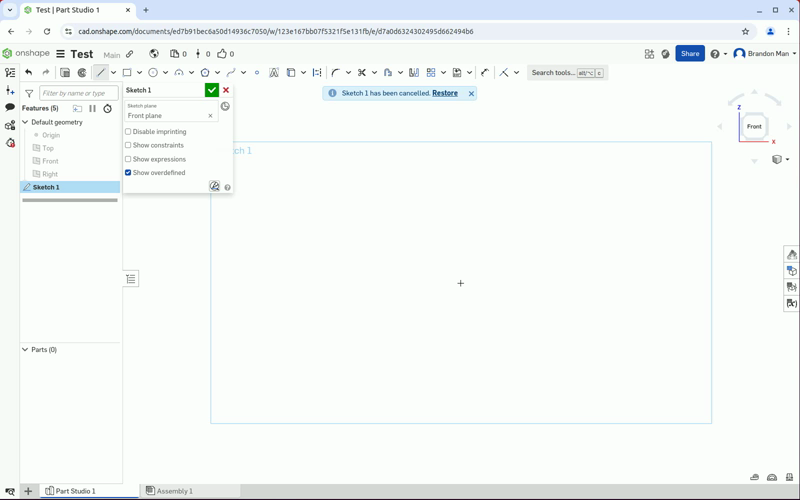
click(460, 282)
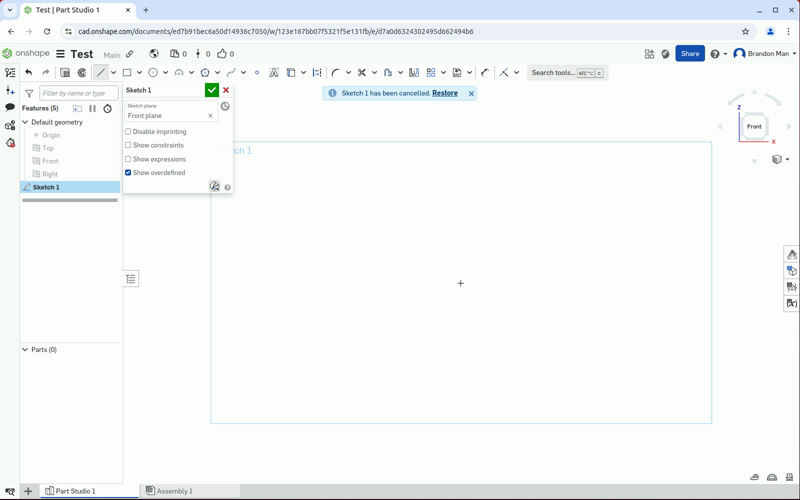
key_up(shift)
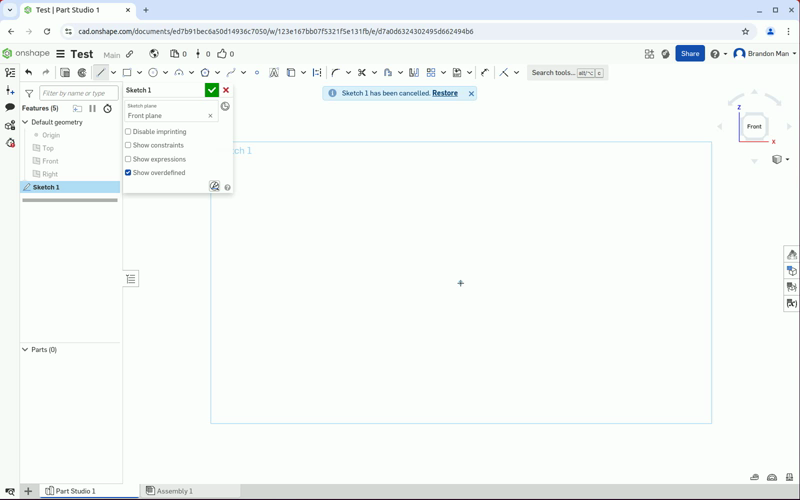
key_down(shift)
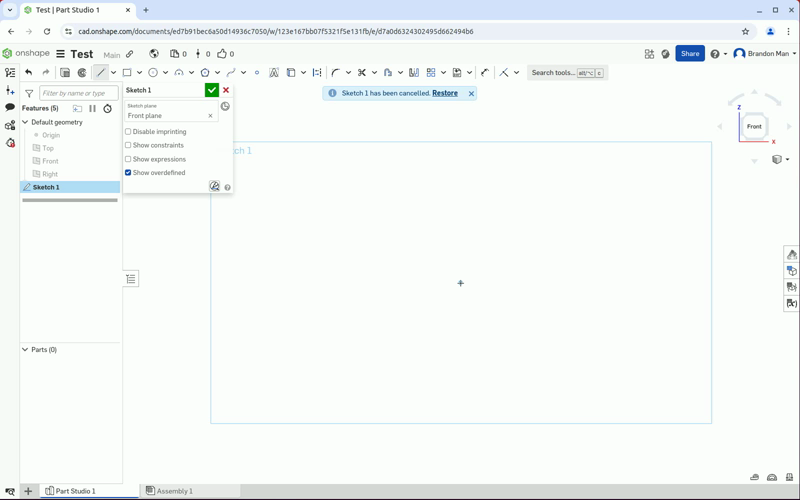
mouse_move(550, 282)
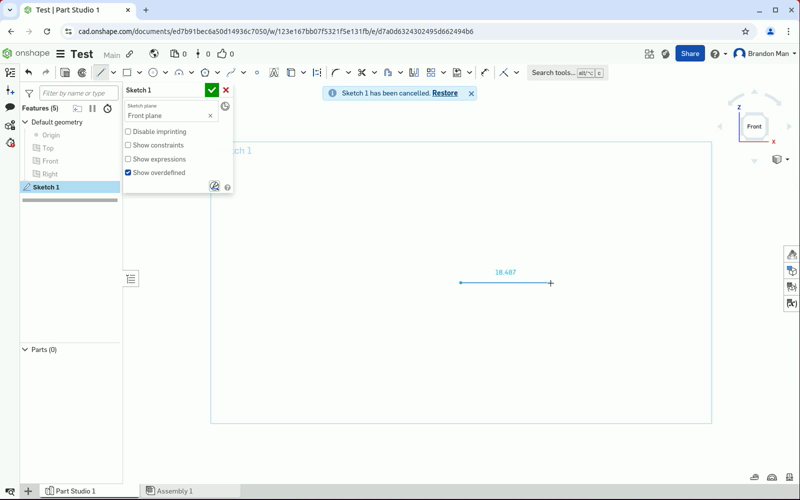
click(550, 282)
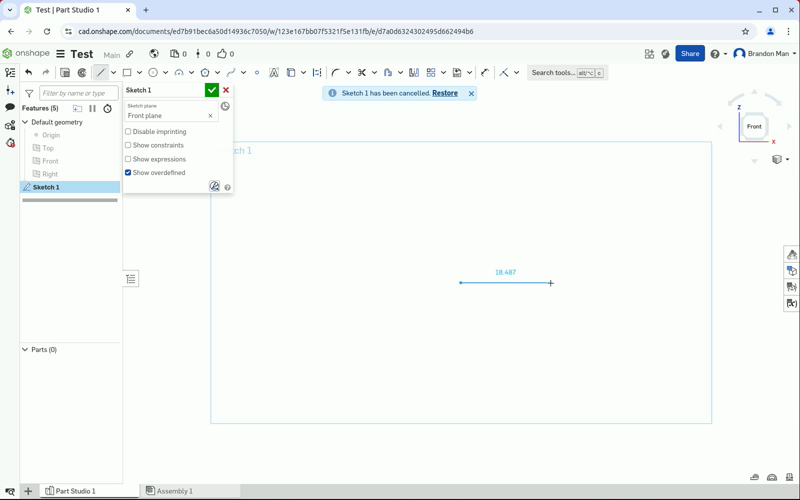
key_up(shift)
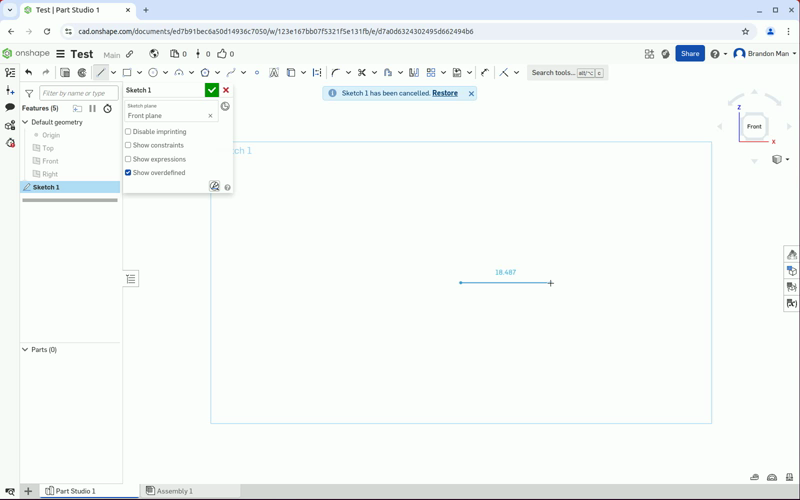
key_down(shift)
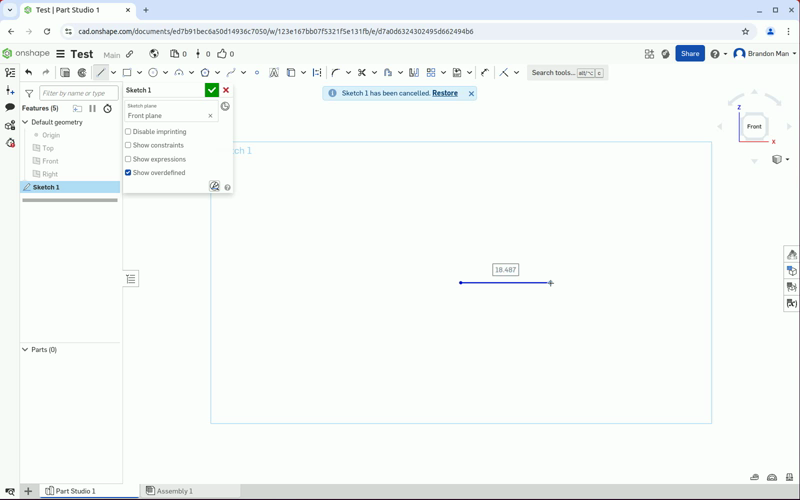
mouse_move(550, 170)
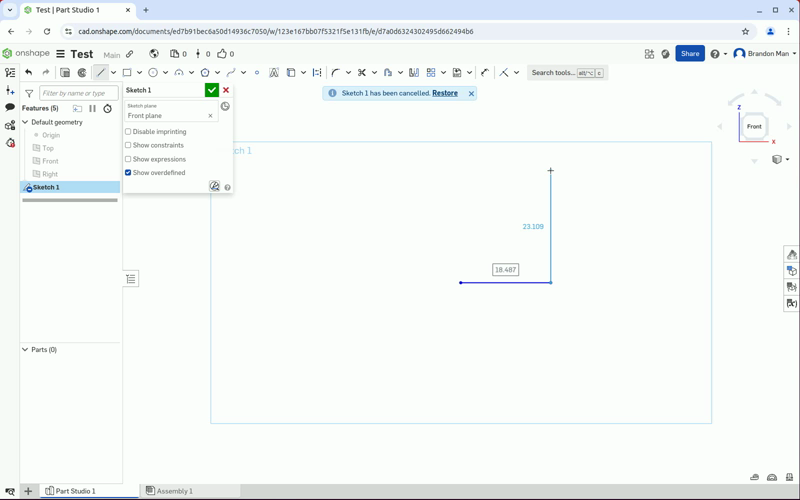
click(550, 170)
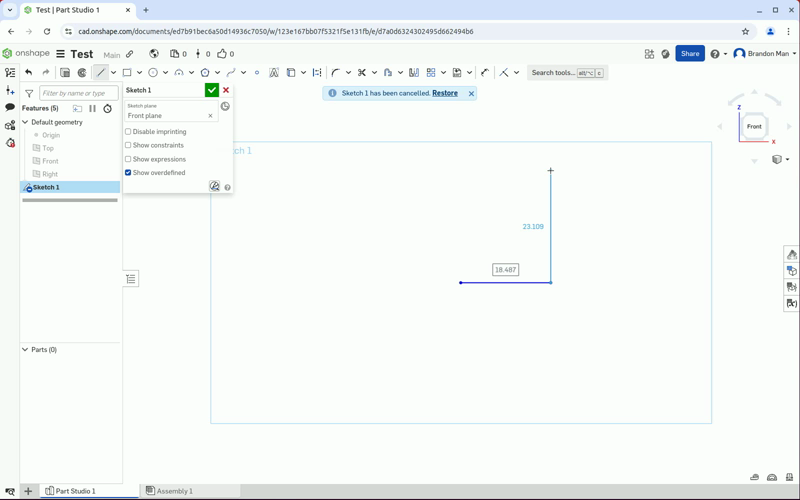
key_up(shift)
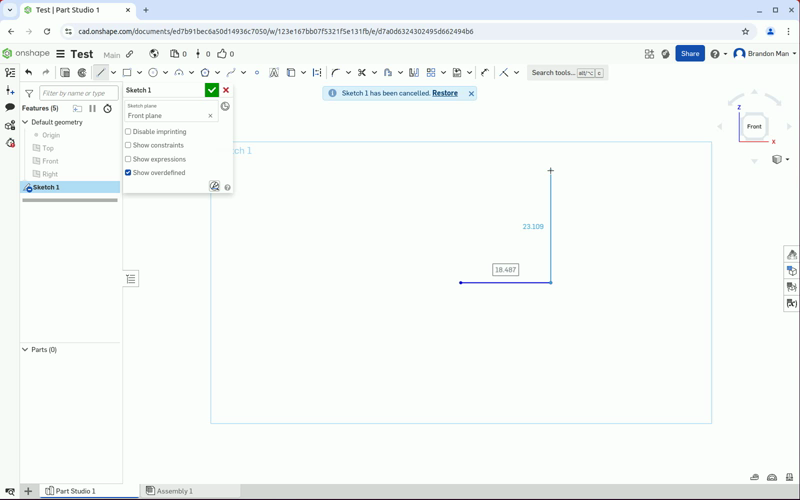
key_down(shift)
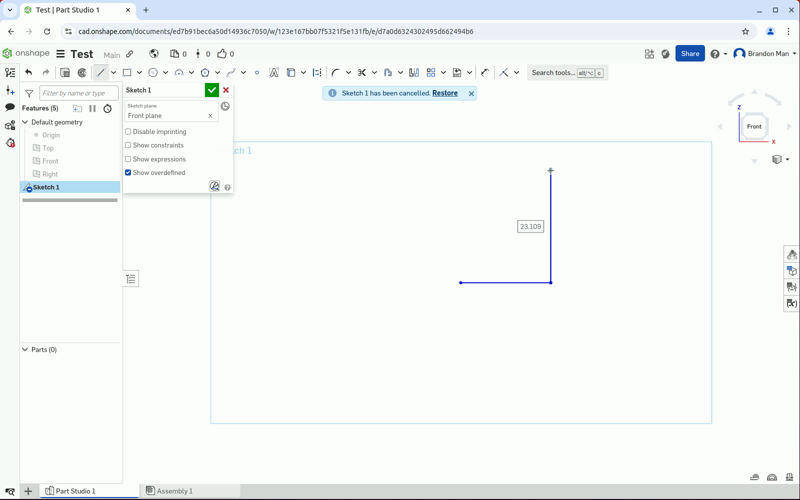
mouse_move(460, 170)
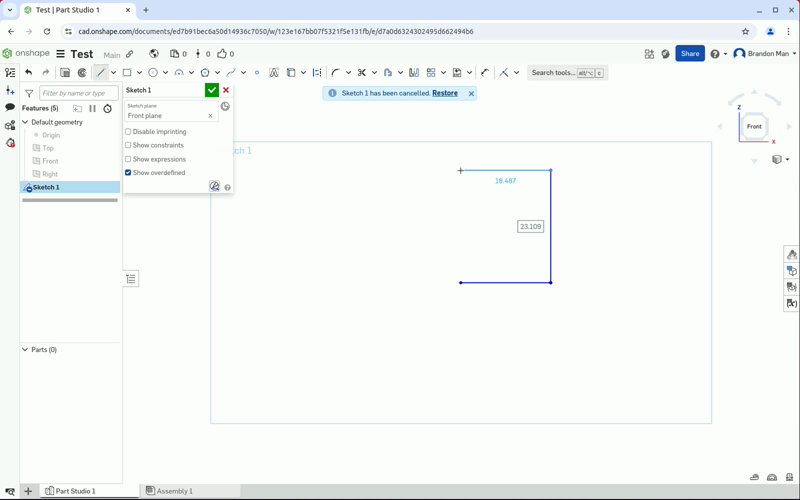
click(460, 170)
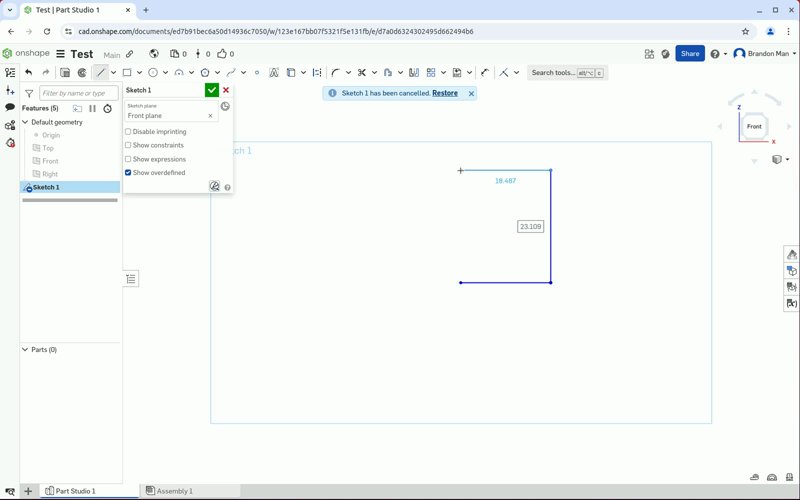
key_up(shift)
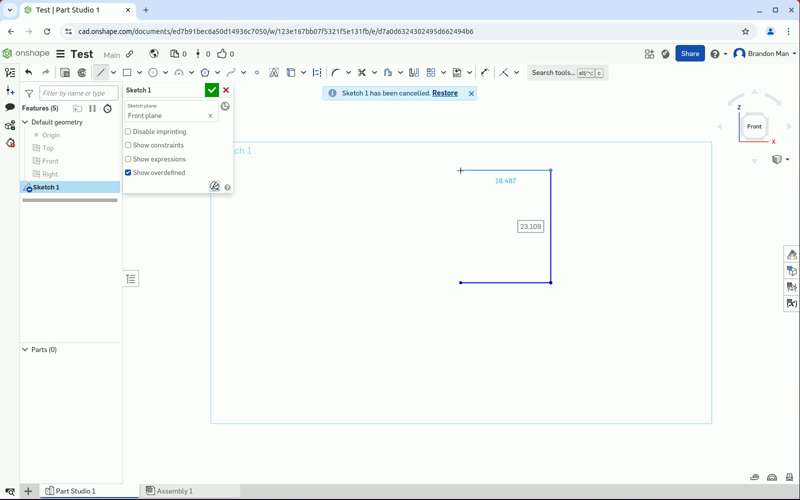
key_down(shift)
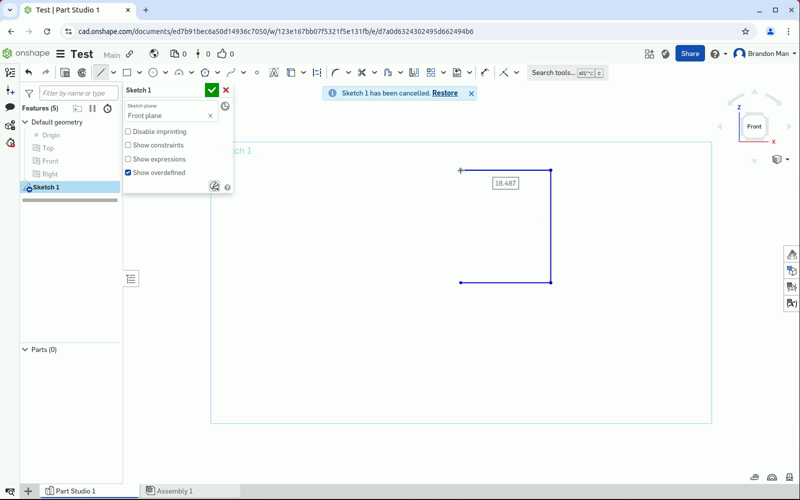
mouse_move(460, 282)
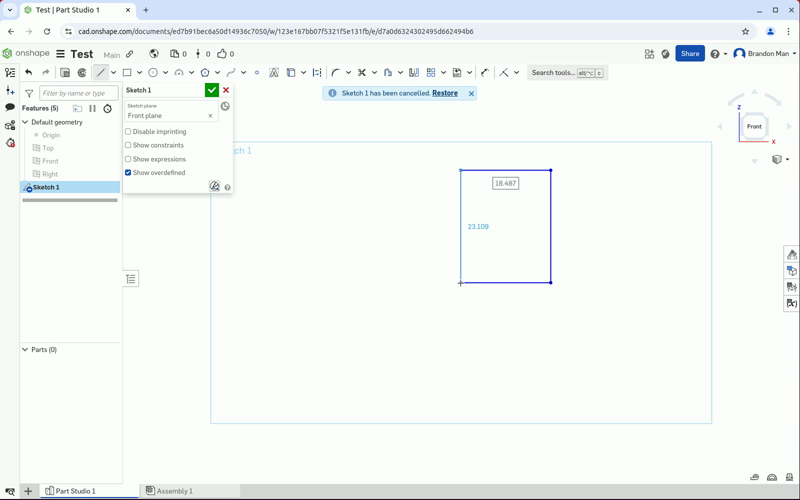
key_up(shift)
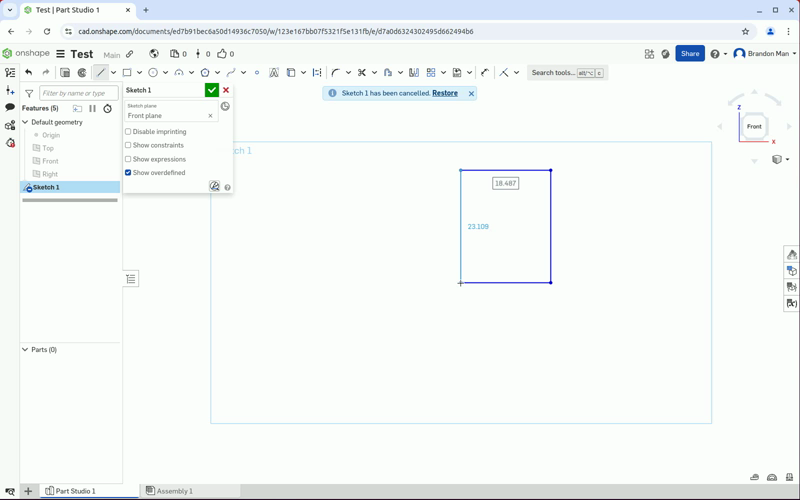
click(460, 282)
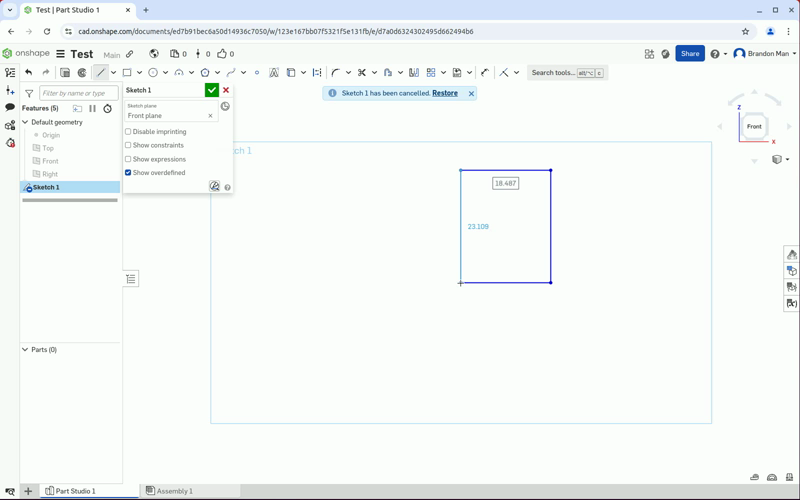
key(esc)
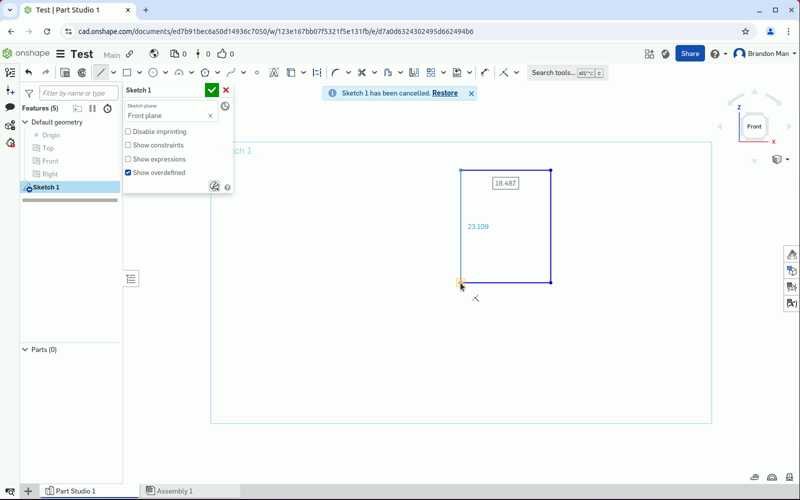
mouse_move(482, 261)
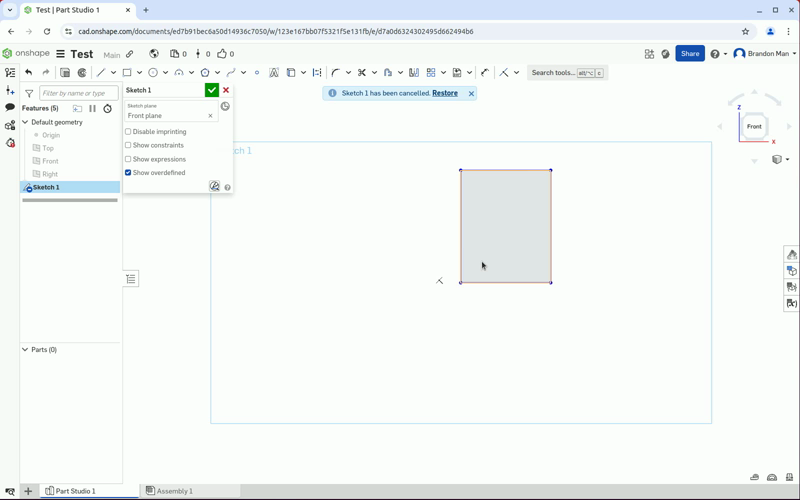
click(482, 261)
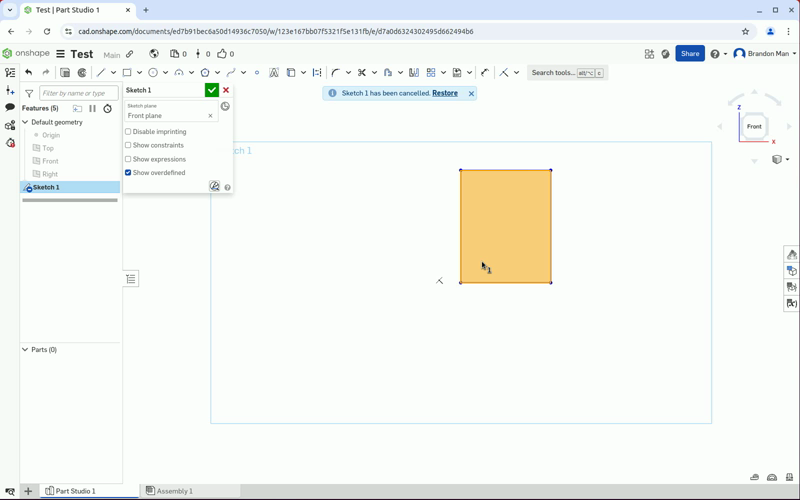
mouse_move(73, 352)
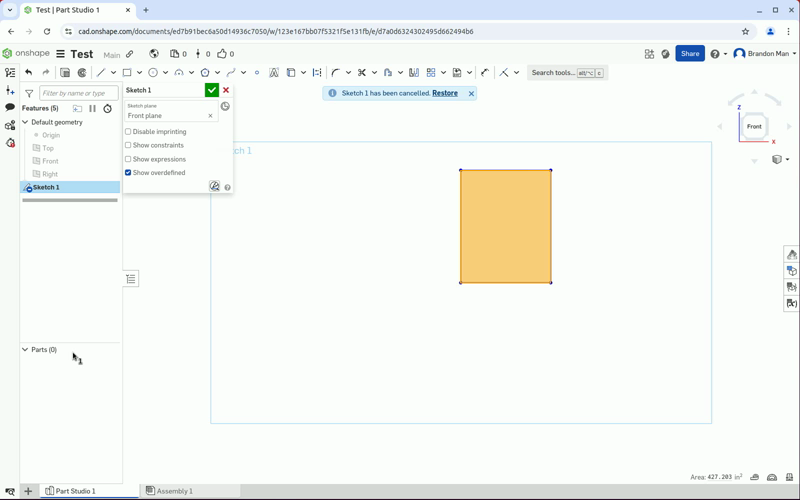
key(shift+y)
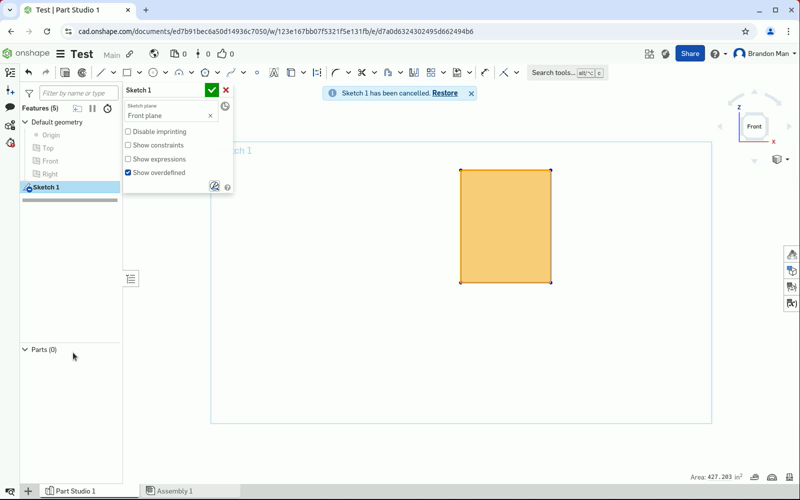
key(shift+e)
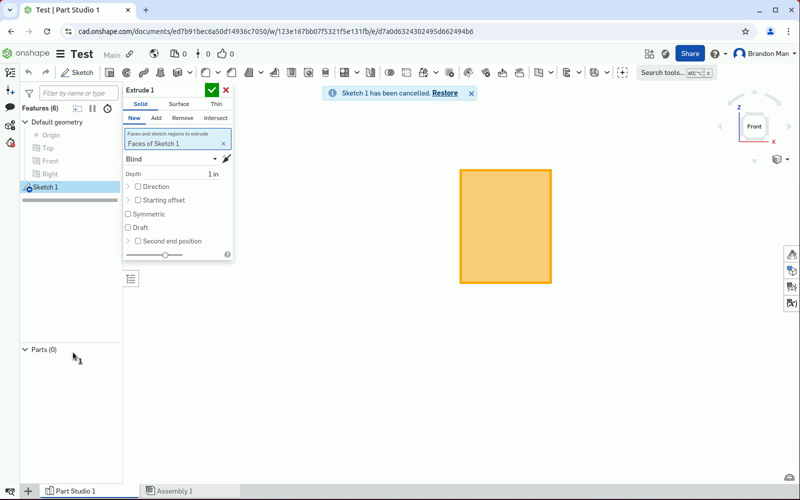
mouse_move(143, 106)
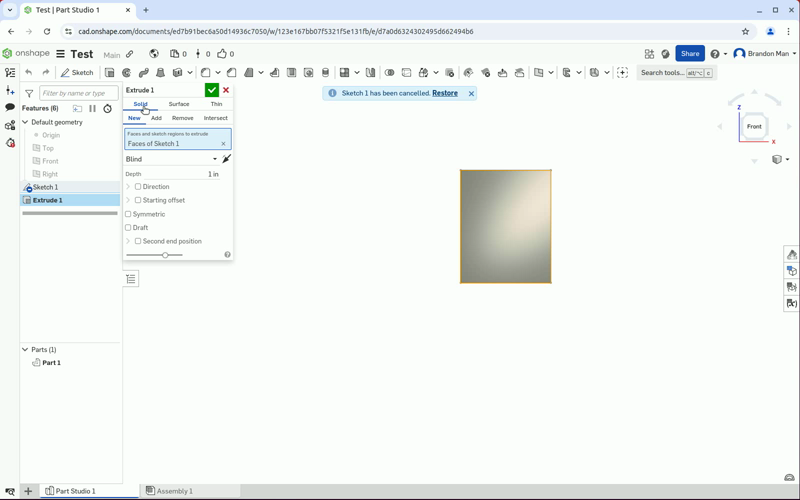
click(143, 106)
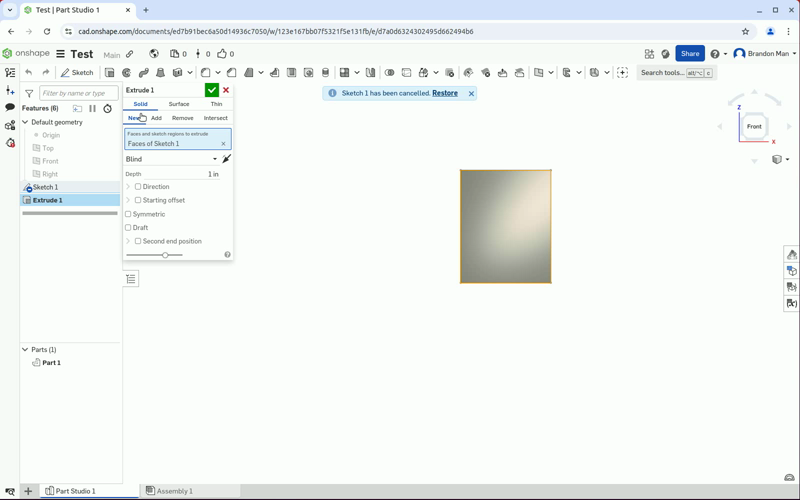
mouse_move(137, 120)
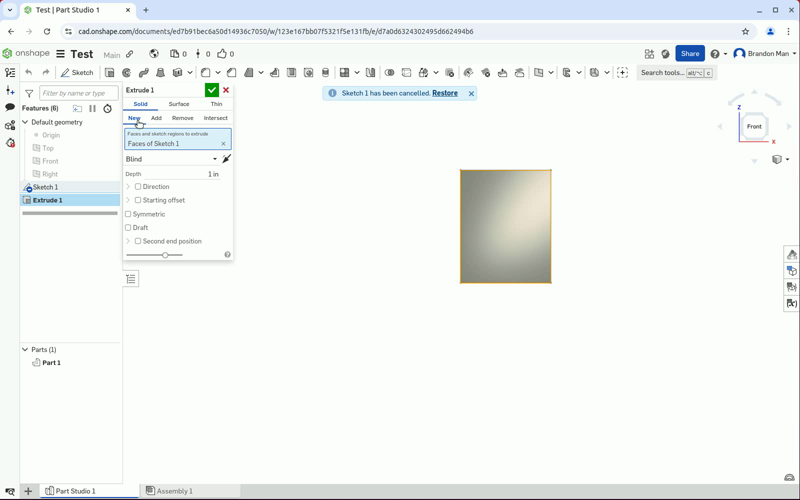
click(137, 120)
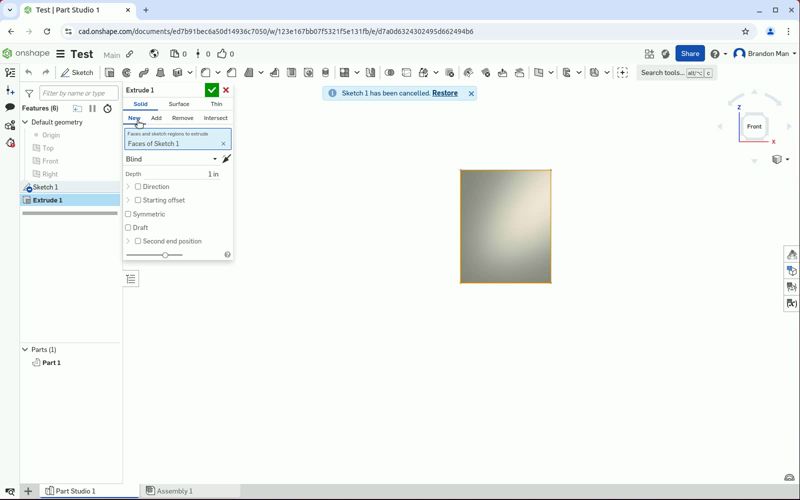
key(tab, 4)
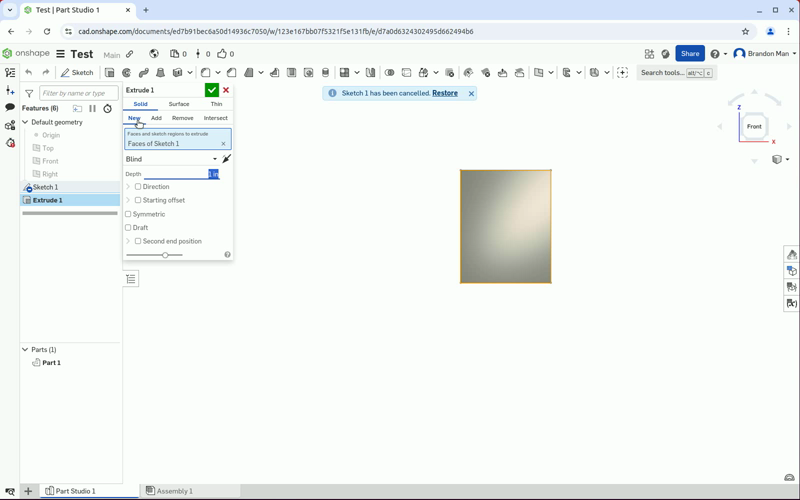
text(5.536)
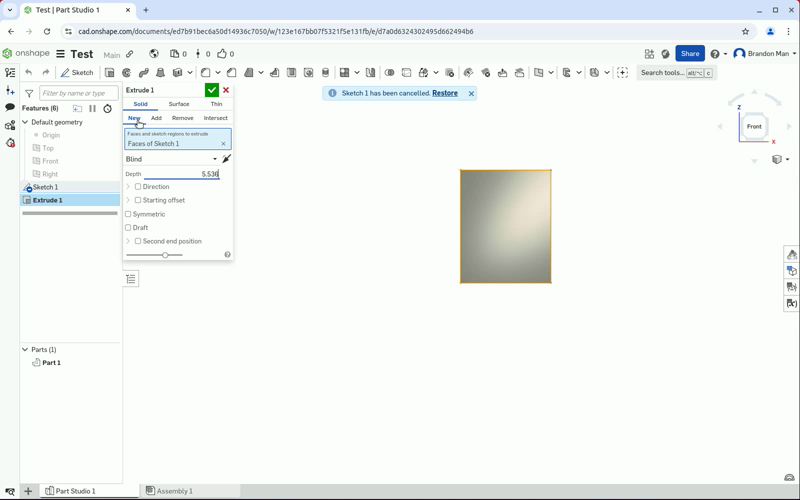
key(enter)
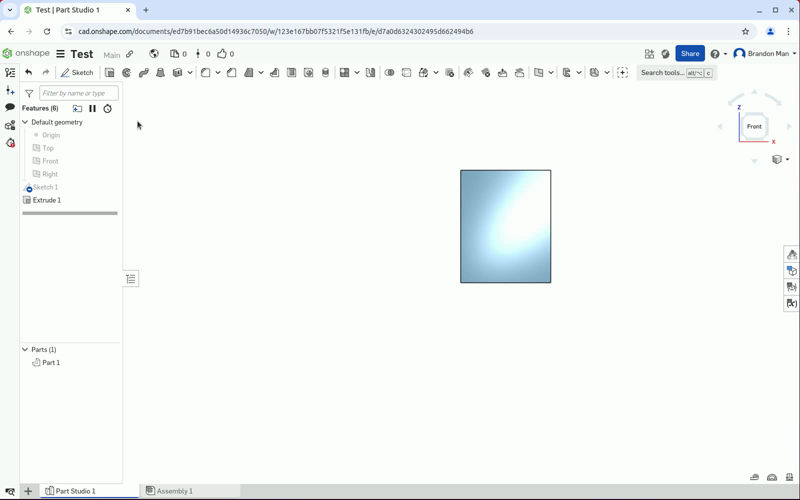
key(shift+h)
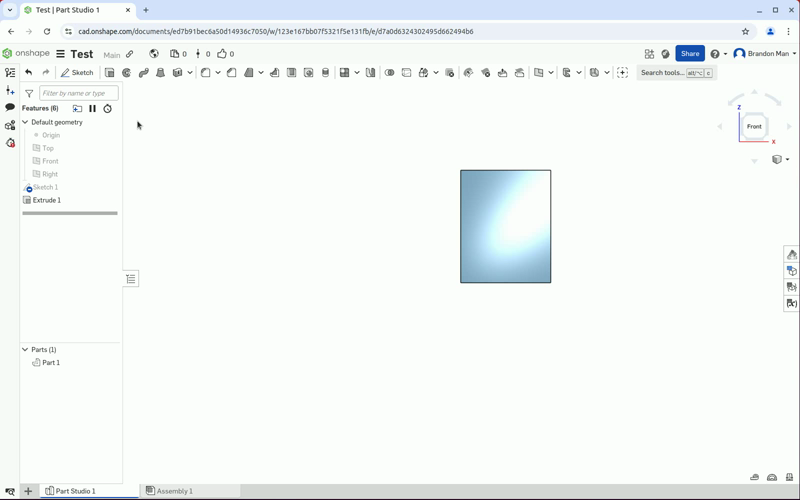
key(shift+h)
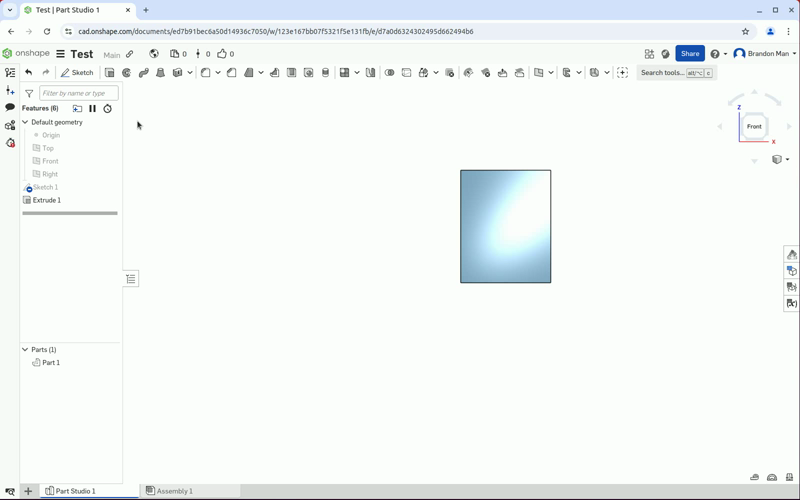
mouse_move(73, 189)
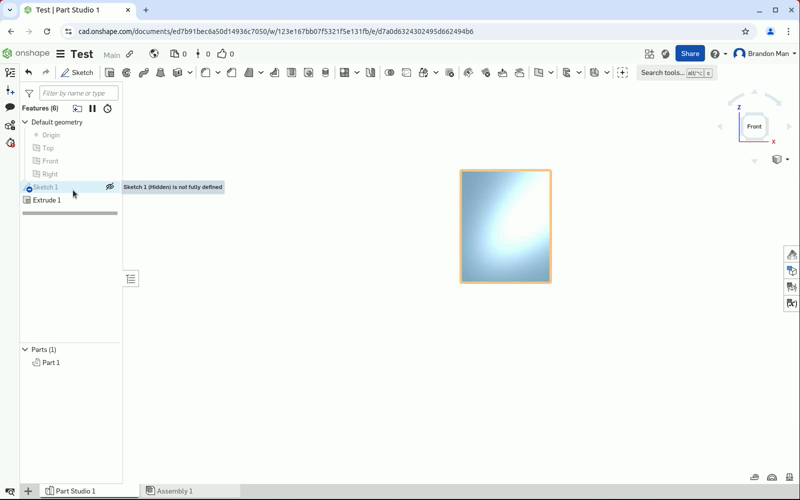
click(73, 189)
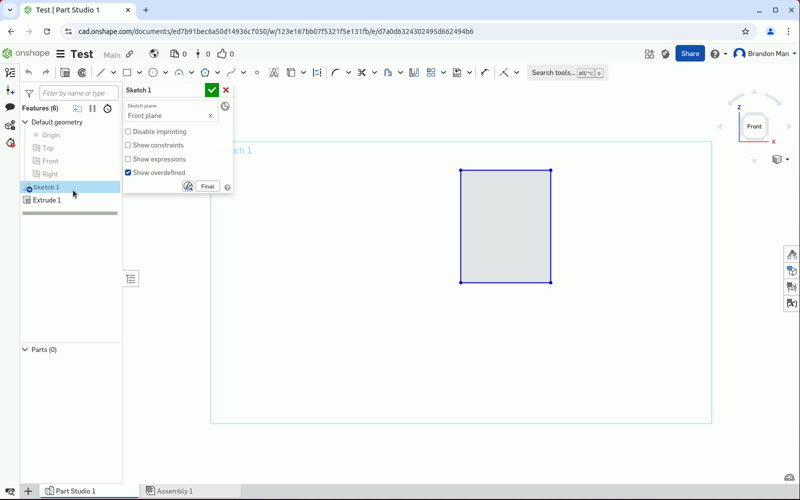
mouse_move(229, 92)
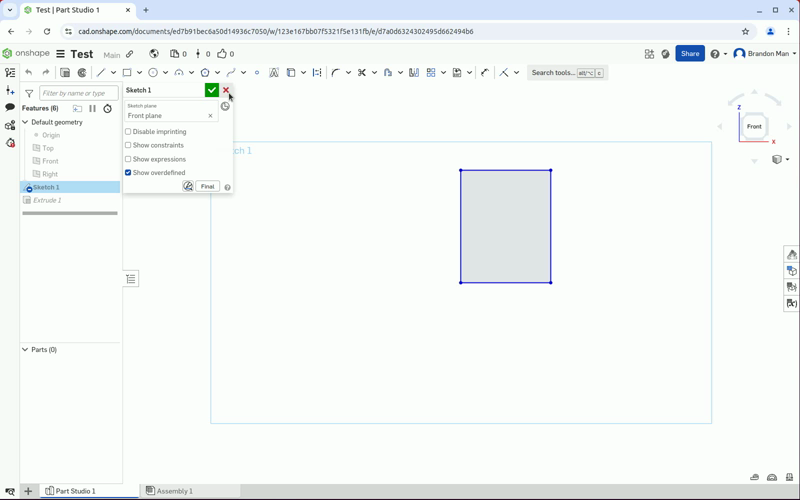
click(229, 92)
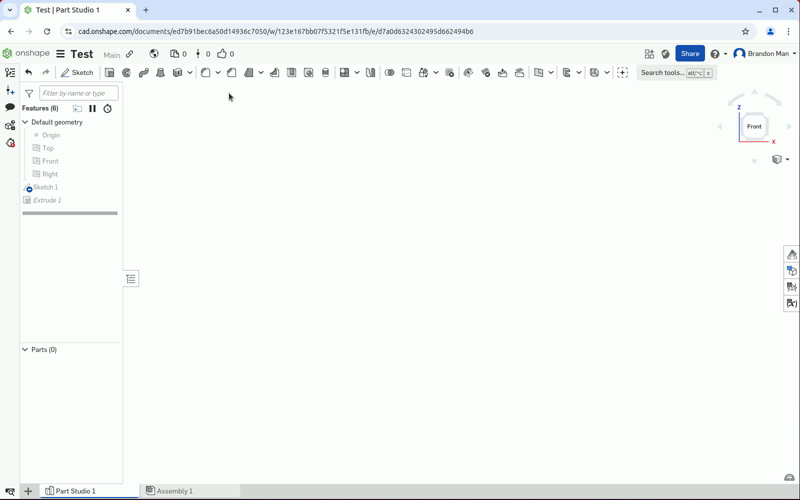
mouse_move(73, 352)
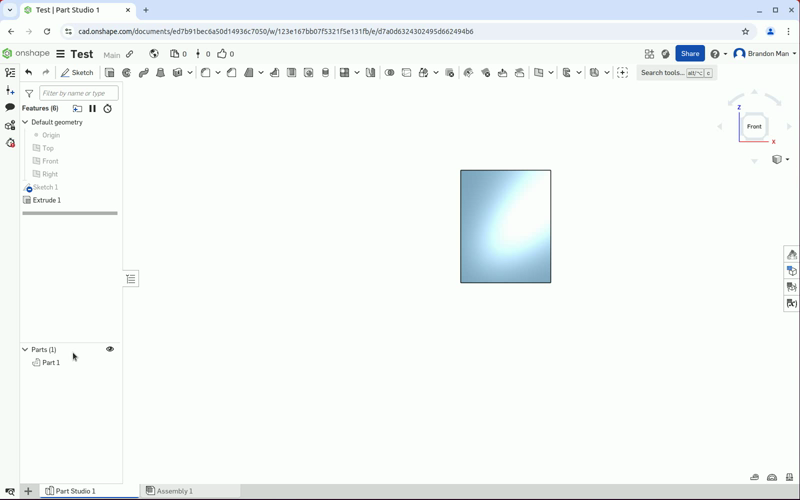
key(y)
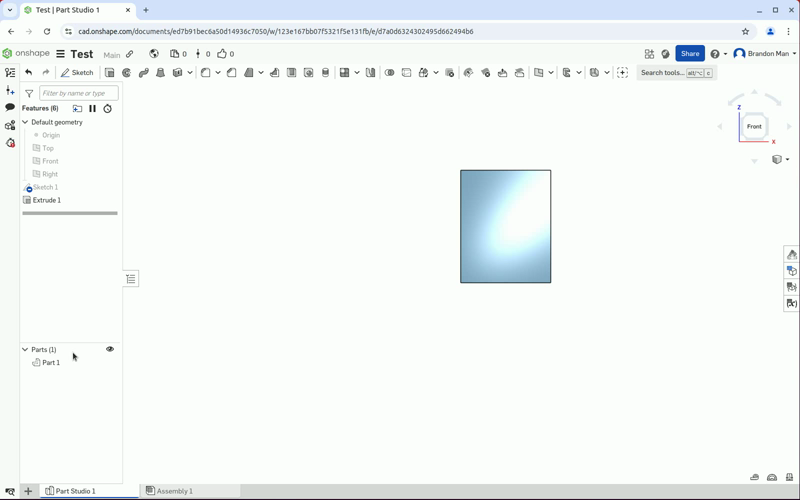
key(shift+p)
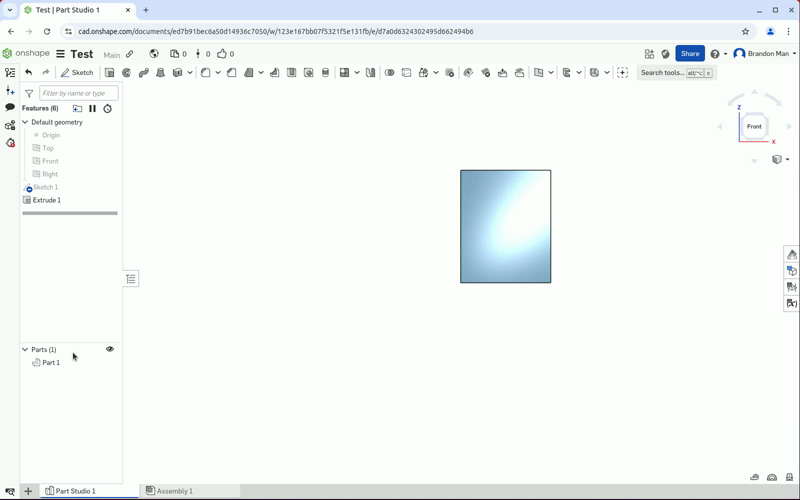
key(space)
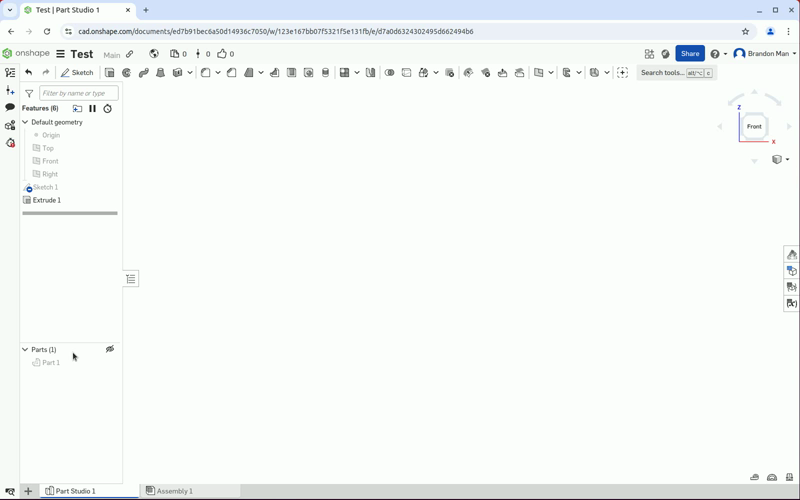
key_down(shift)
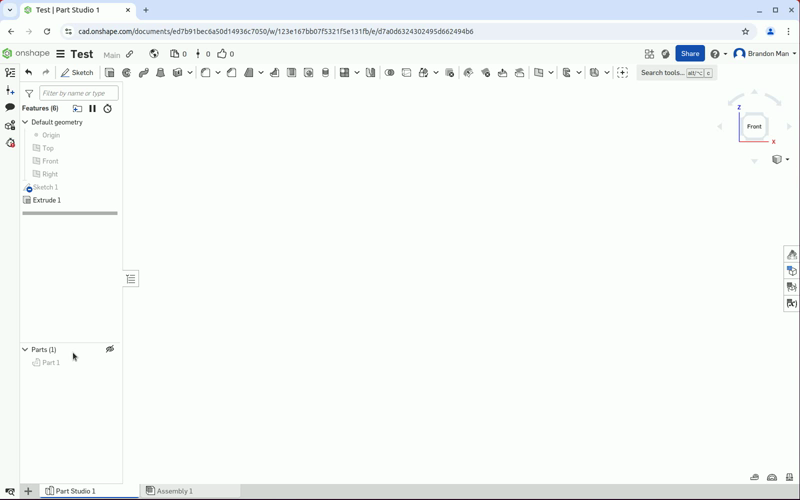
key(left)
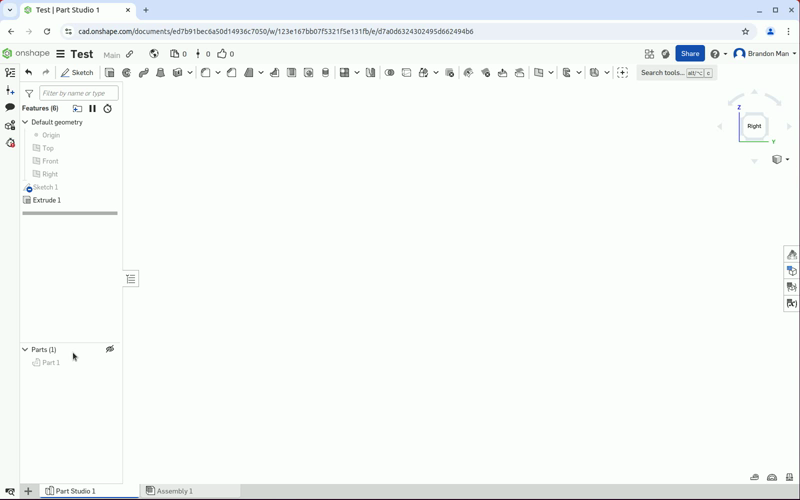
key_up(shift)
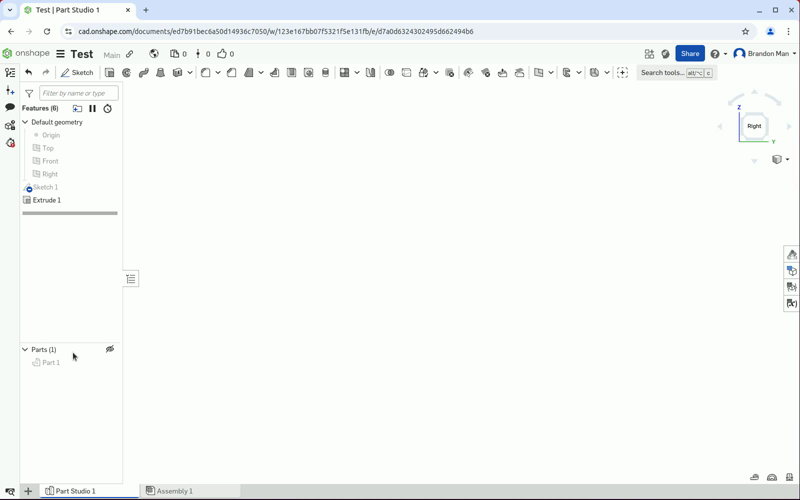
mouse_move(73, 352)
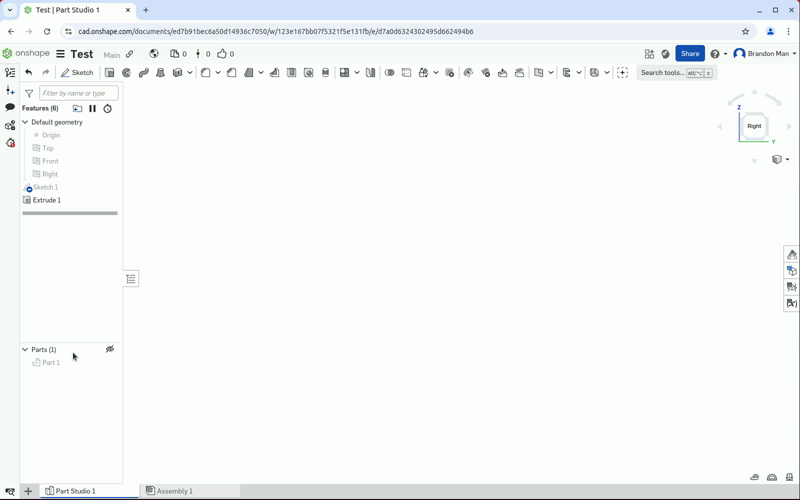
key(shift+y)
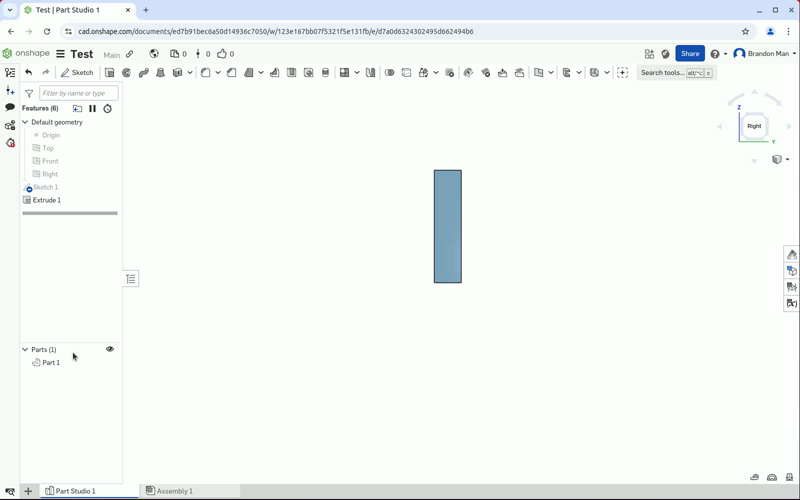
mouse_move(541, 75)
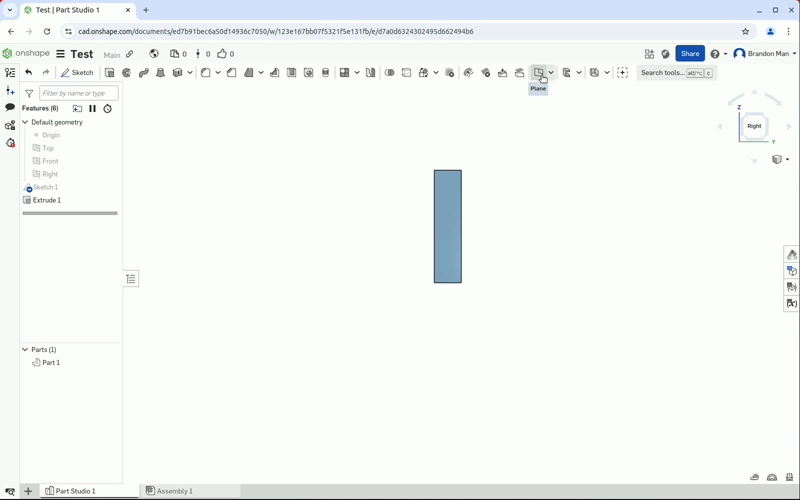
click(541, 75)
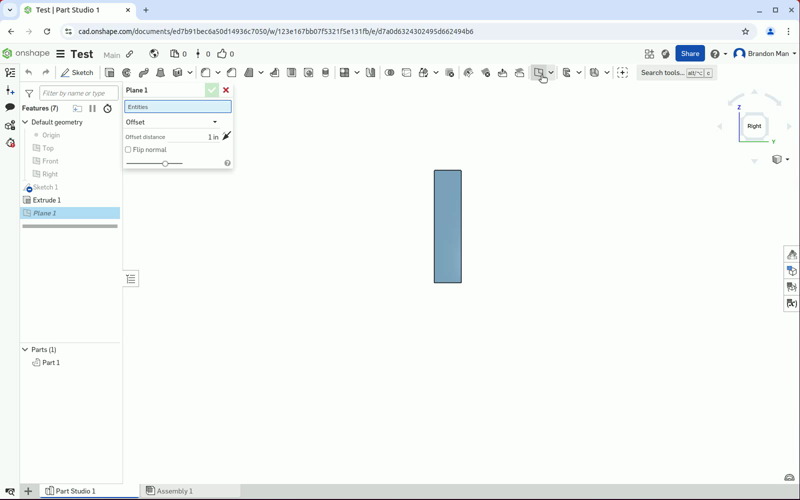
mouse_move(73, 176)
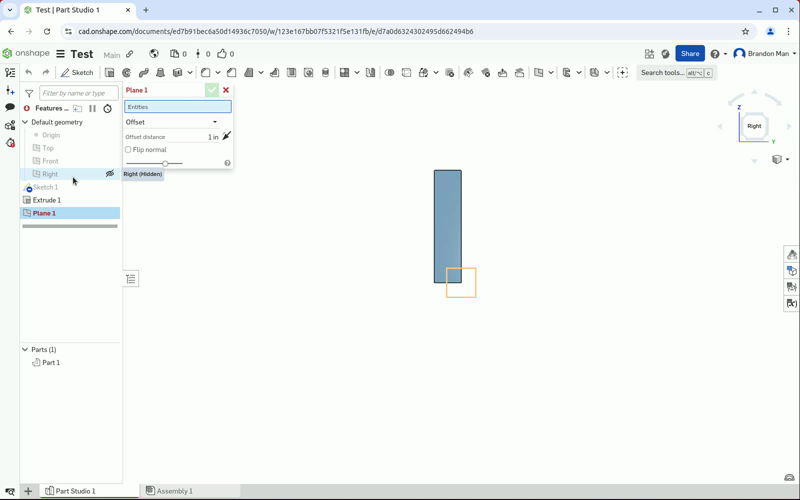
click(73, 176)
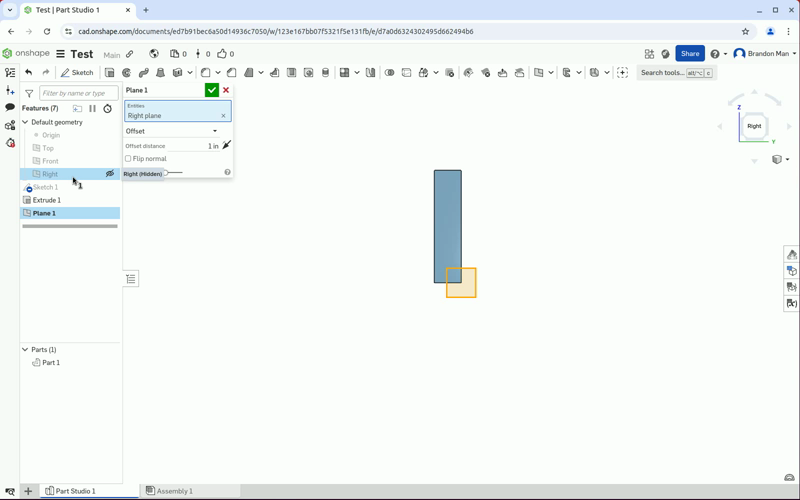
key(tab, 2)
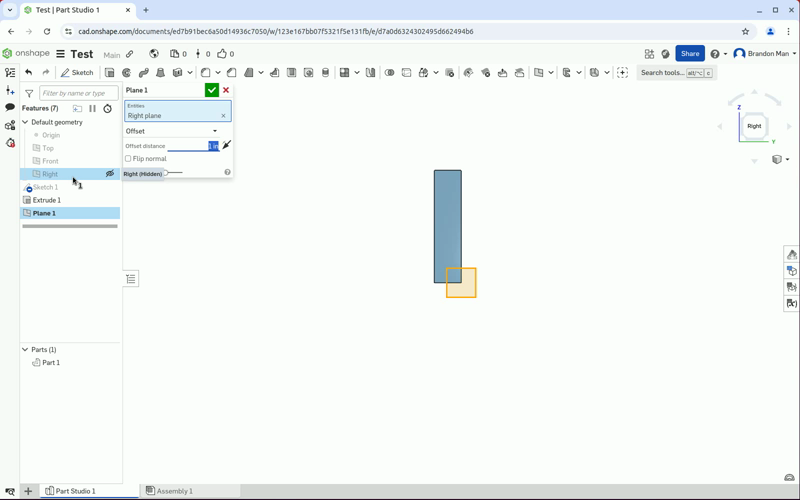
text(18.548)
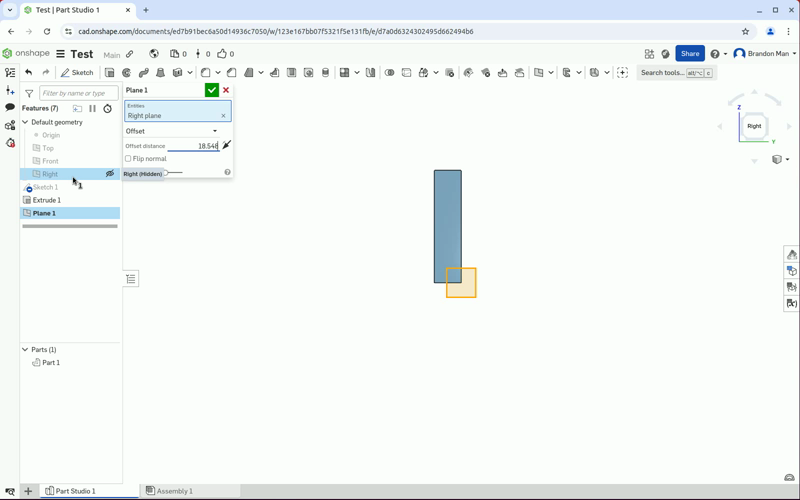
key(enter, 2)
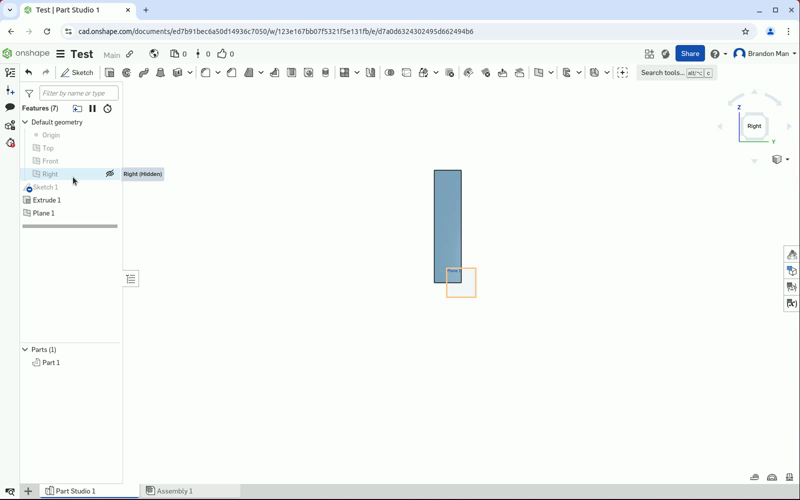
key(shift+s)
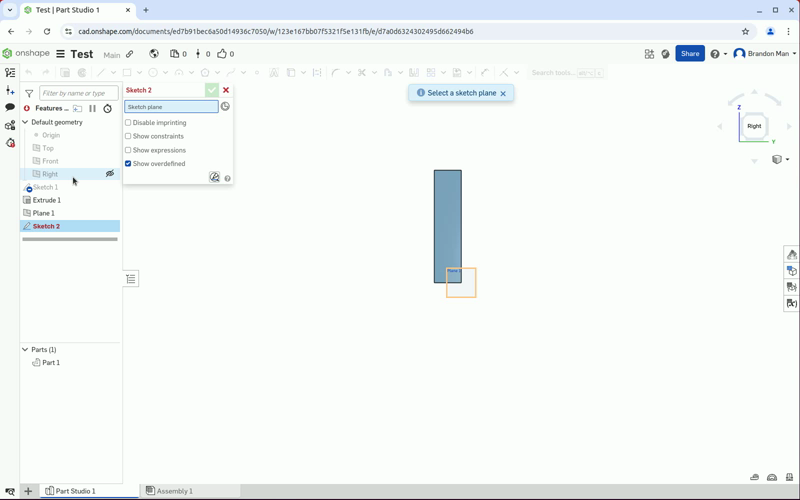
mouse_move(73, 215)
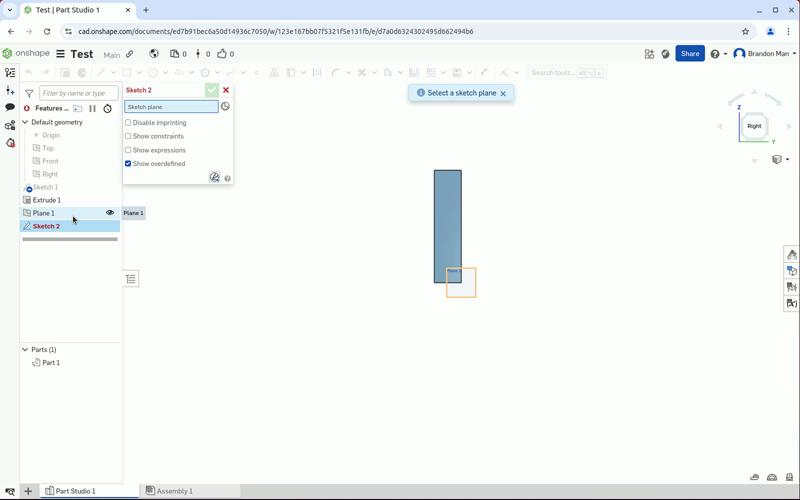
click(73, 215)
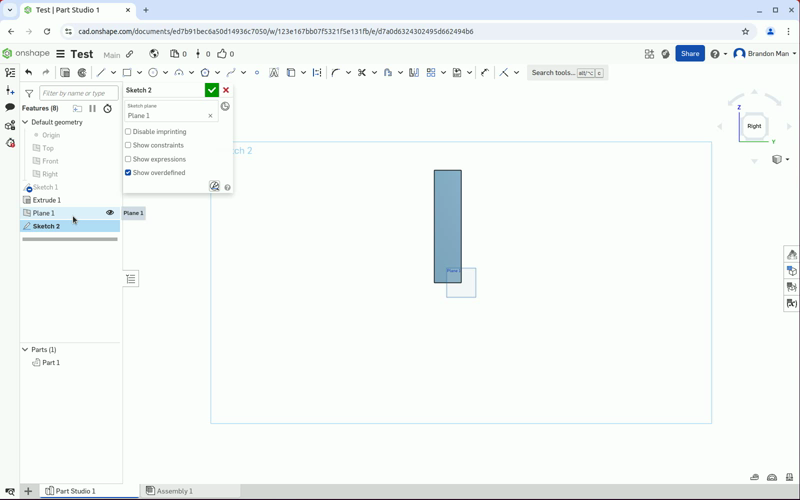
mouse_move(73, 352)
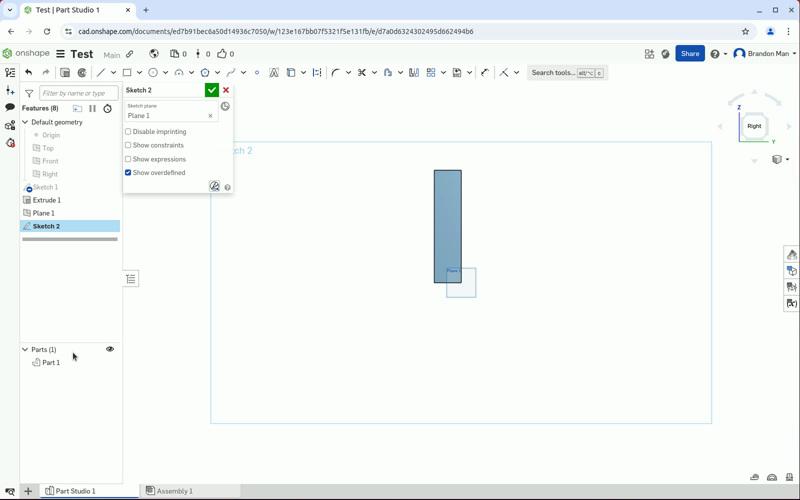
key(y)
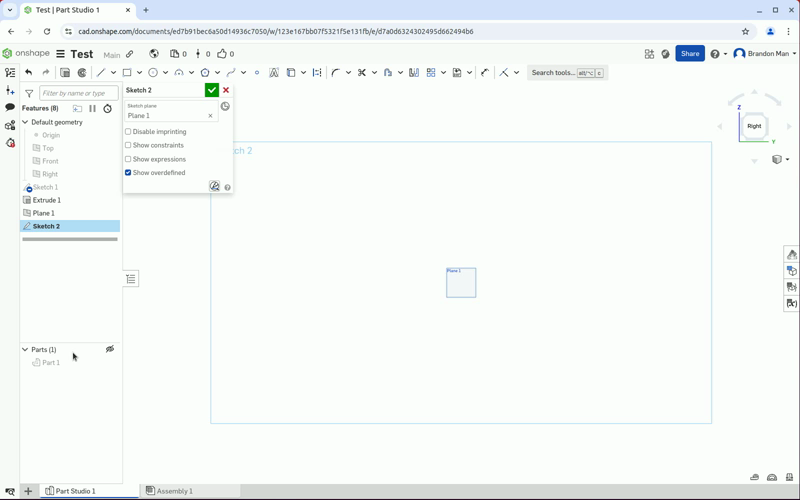
key(l)
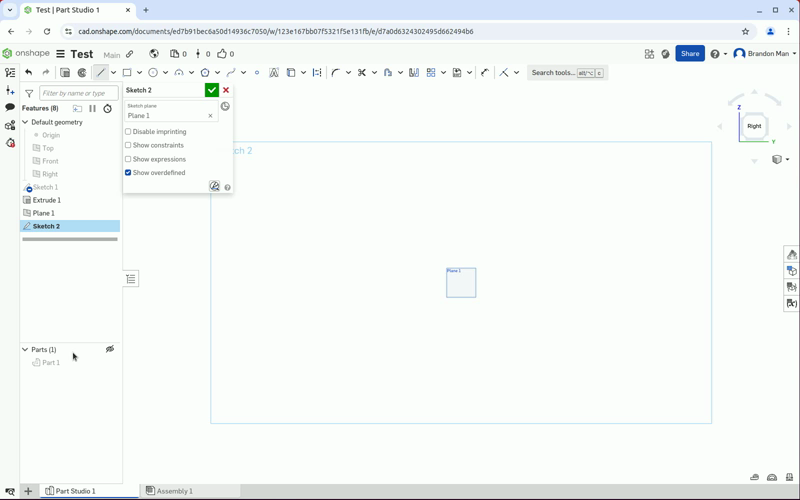
key_down(shift)
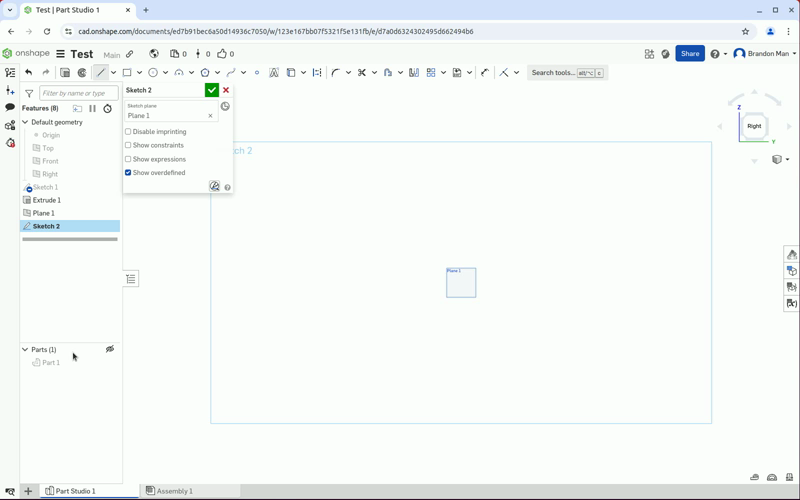
mouse_move(439, 278)
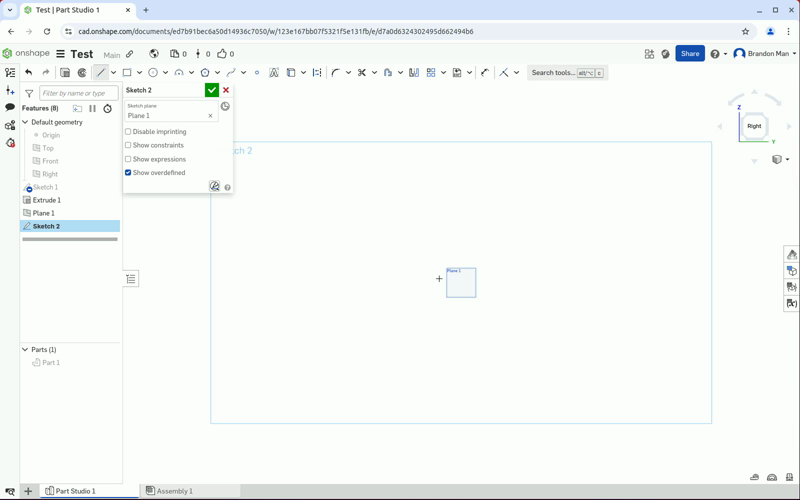
click(439, 278)
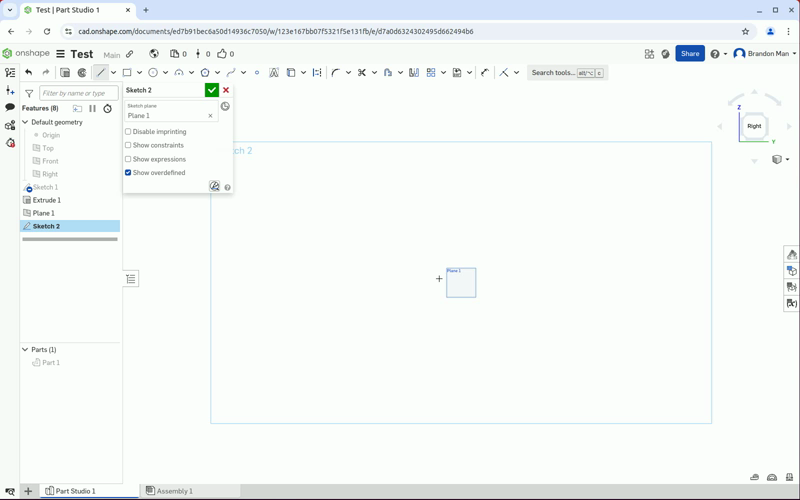
key_up(shift)
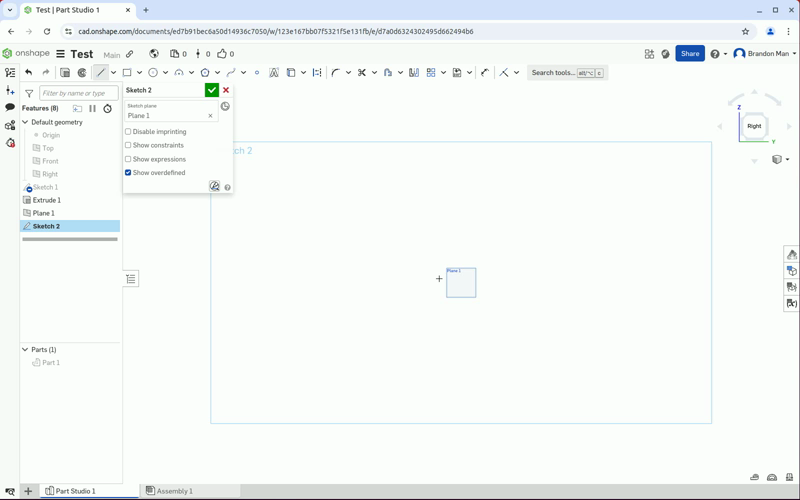
key_down(shift)
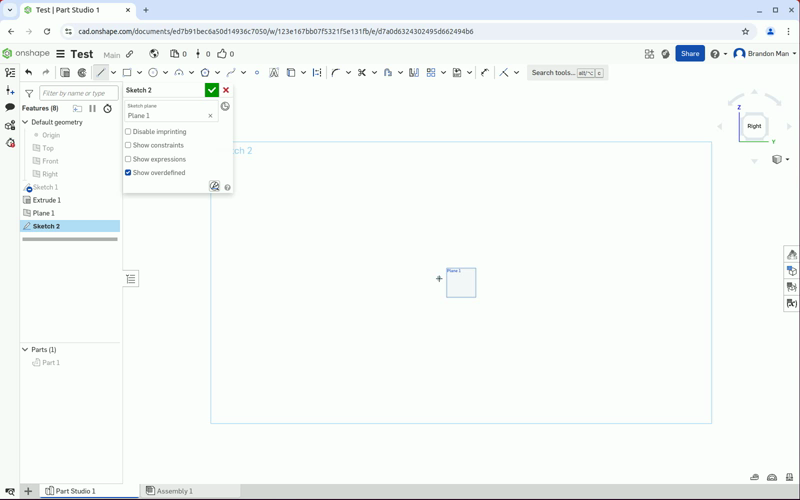
mouse_move(469, 278)
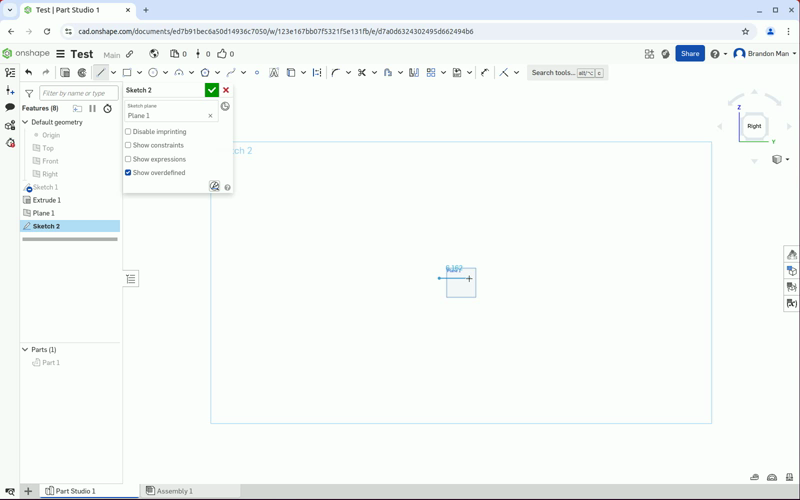
mouse_move(456, 278)
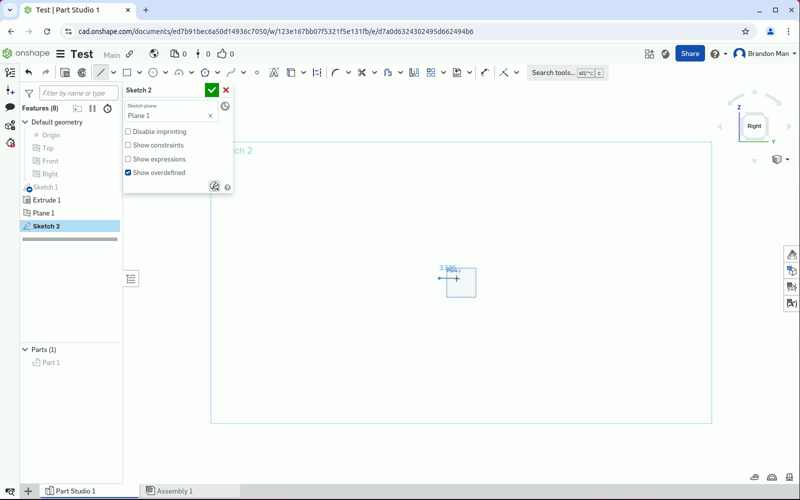
click(456, 278)
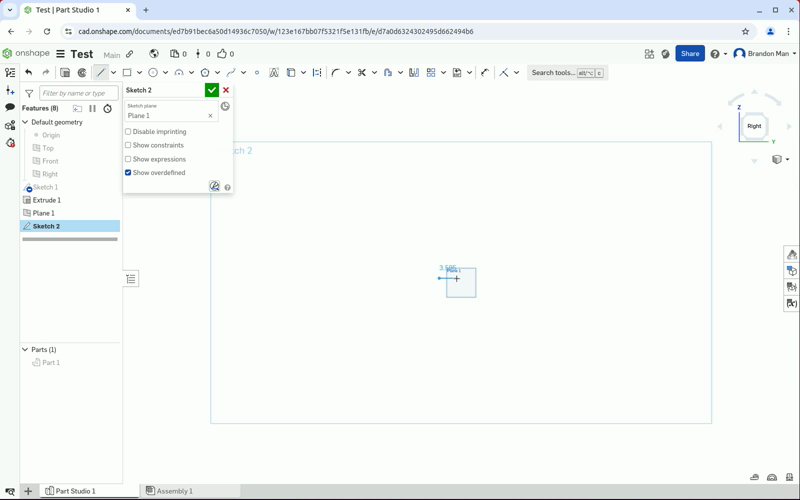
key_up(shift)
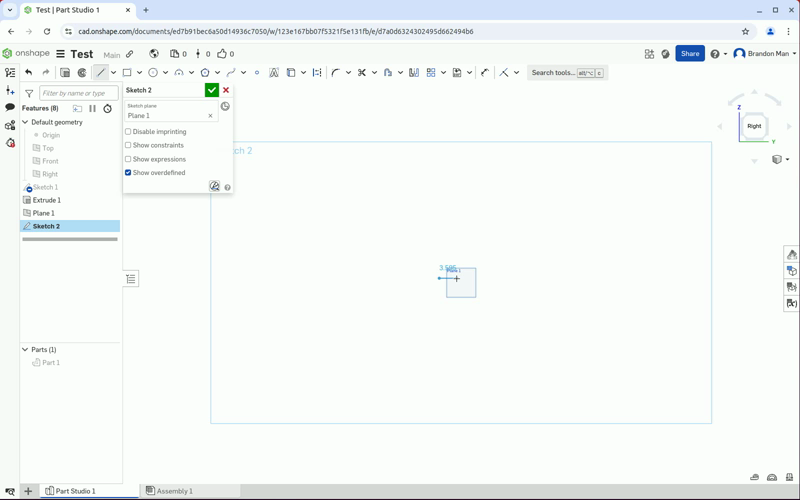
key_down(shift)
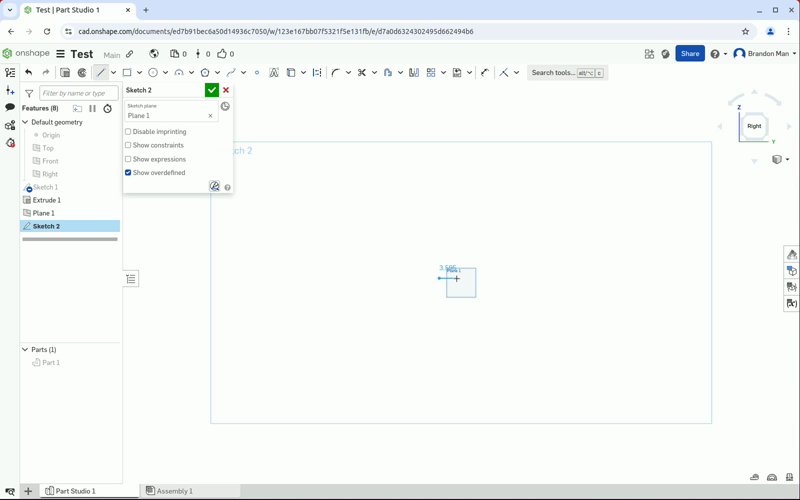
mouse_move(456, 170)
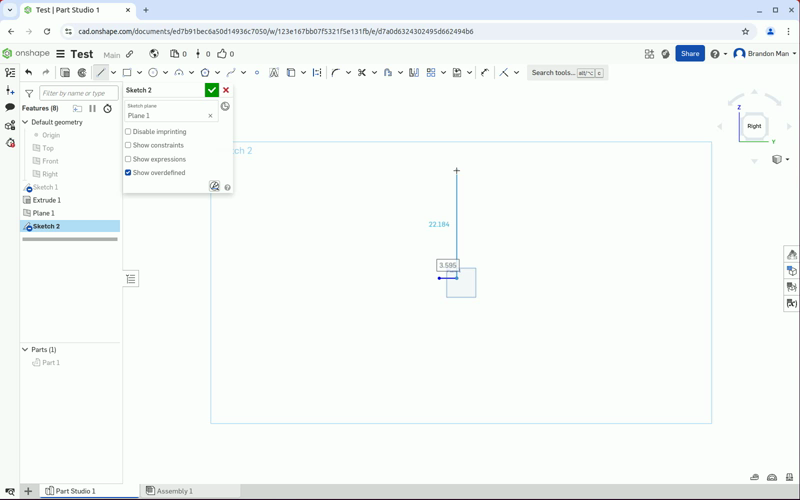
click(456, 170)
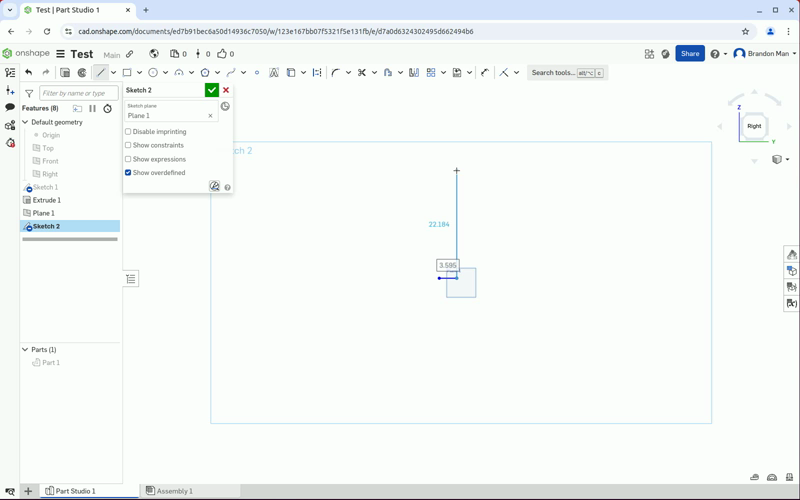
key_up(shift)
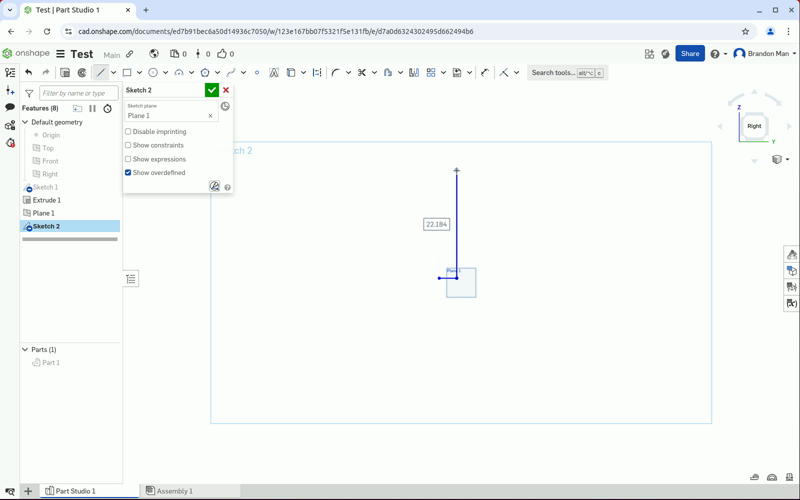
key_down(shift)
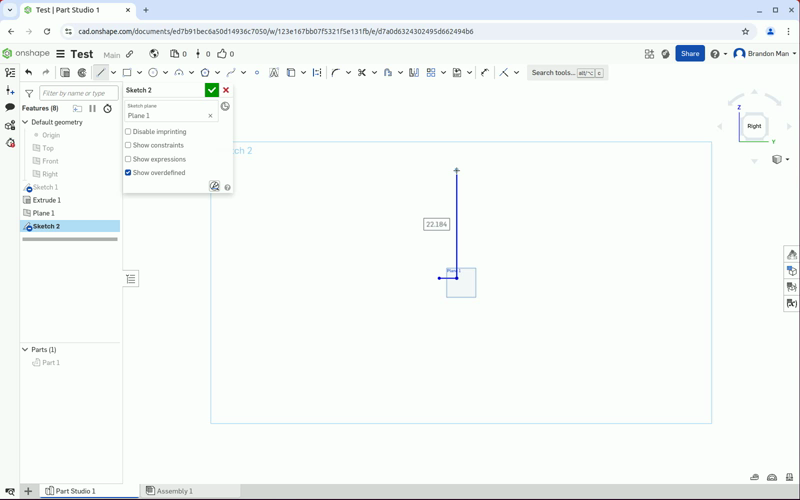
mouse_move(486, 170)
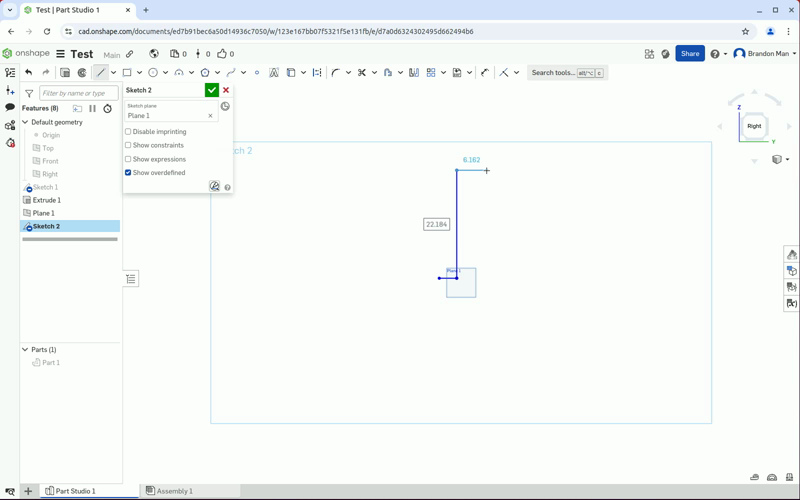
mouse_move(439, 170)
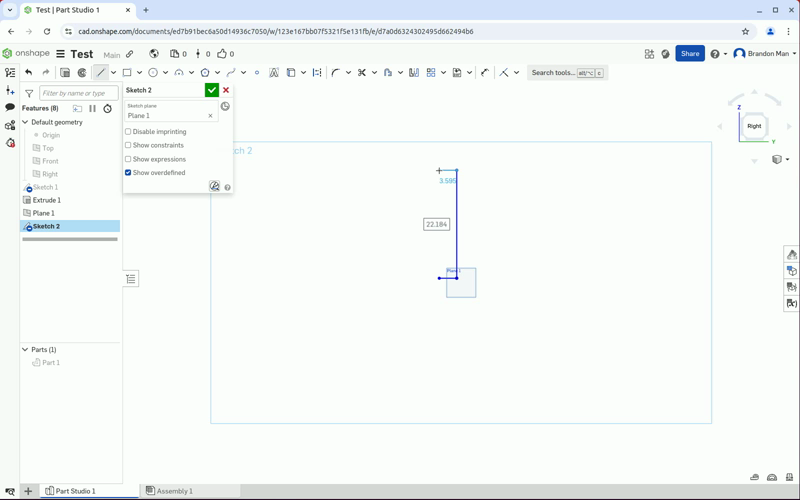
click(439, 170)
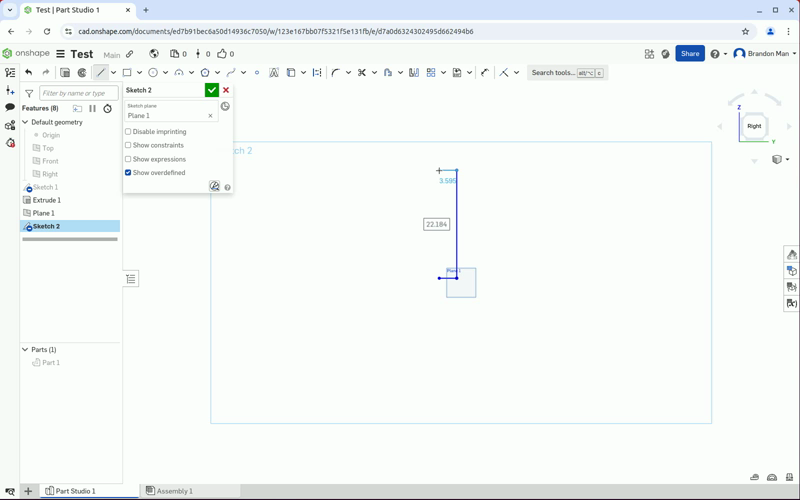
key_up(shift)
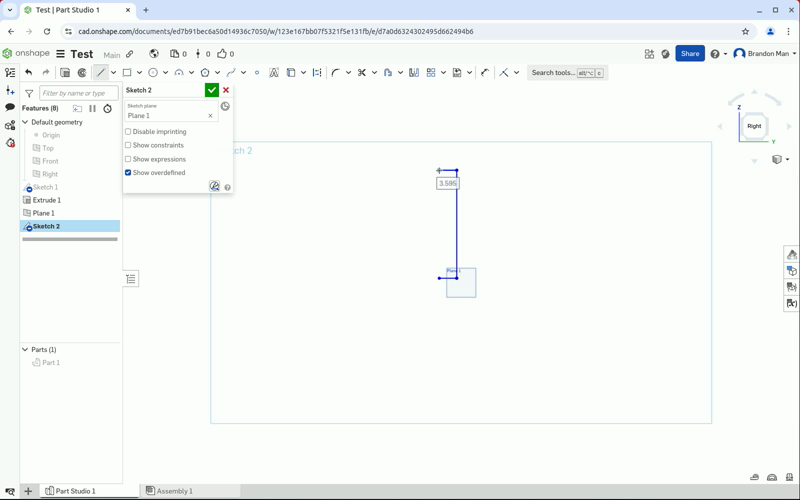
key_down(shift)
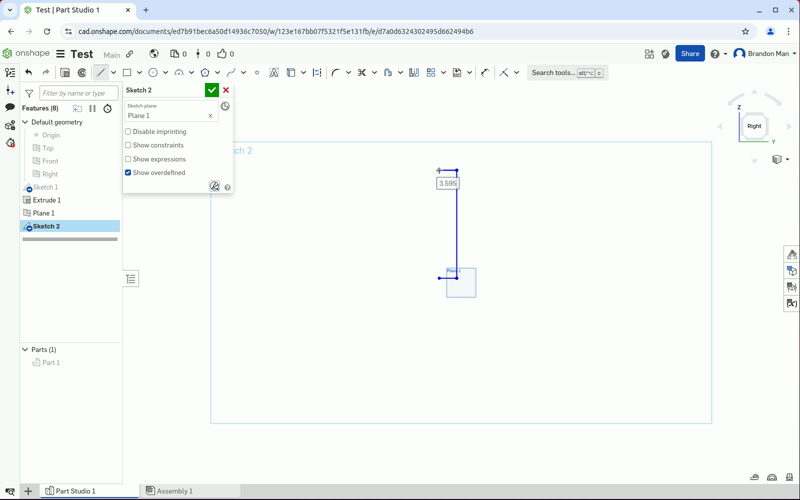
mouse_move(439, 278)
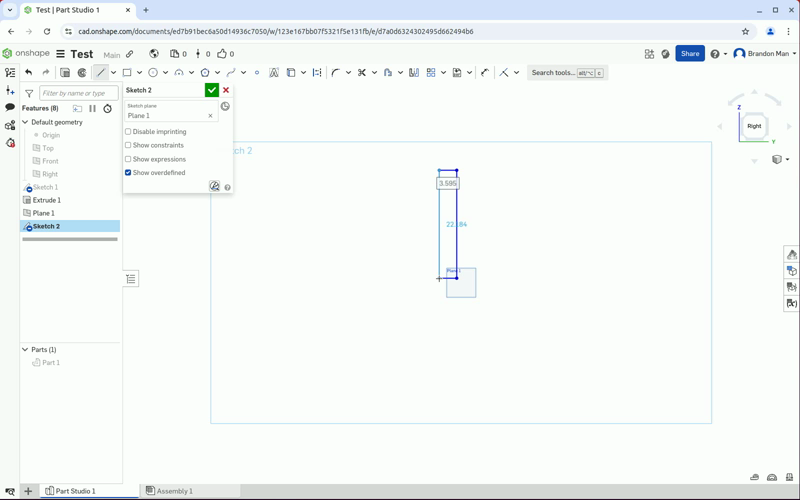
key_up(shift)
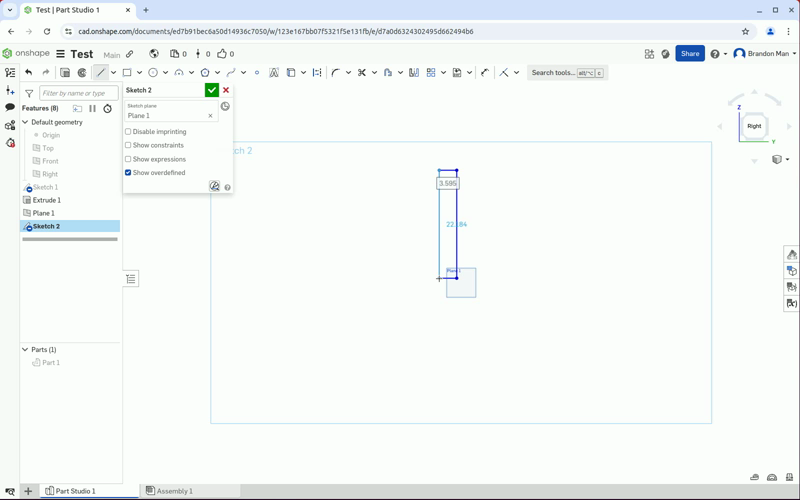
click(439, 278)
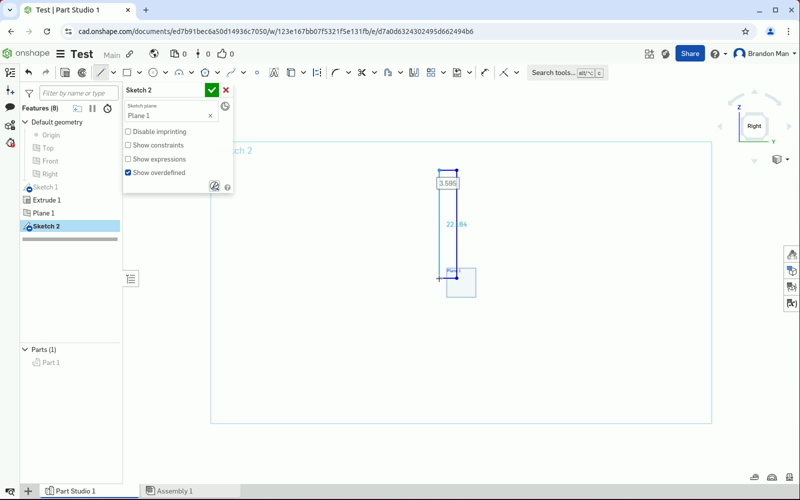
key(esc)
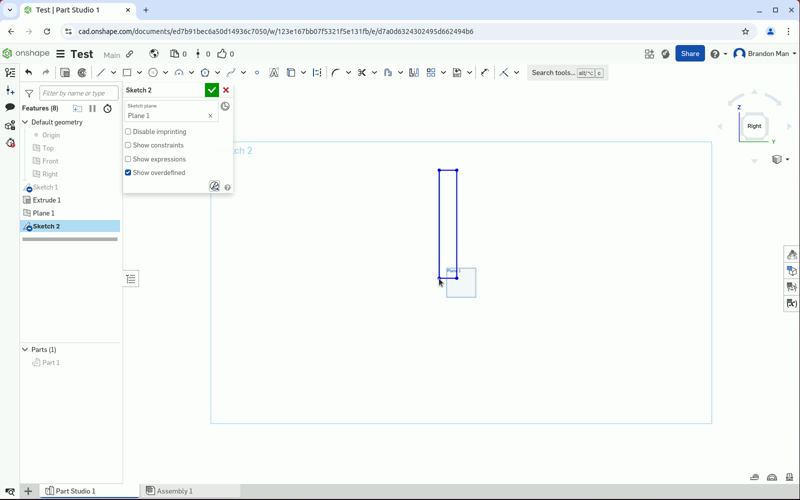
mouse_move(452, 227)
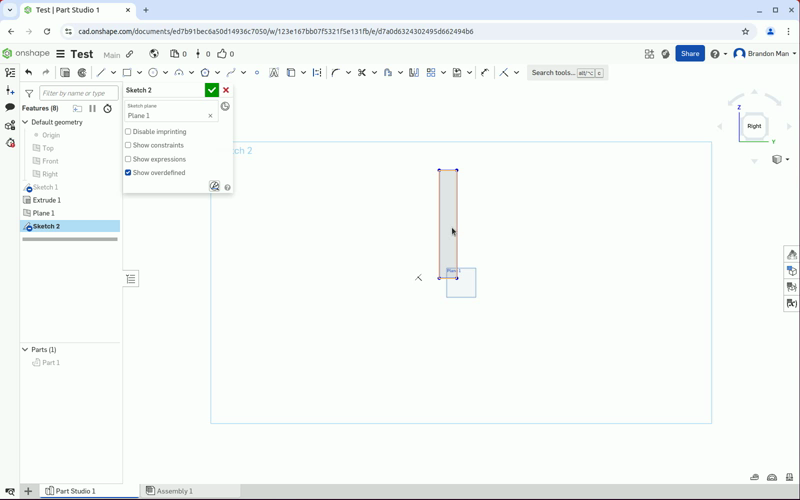
click(452, 227)
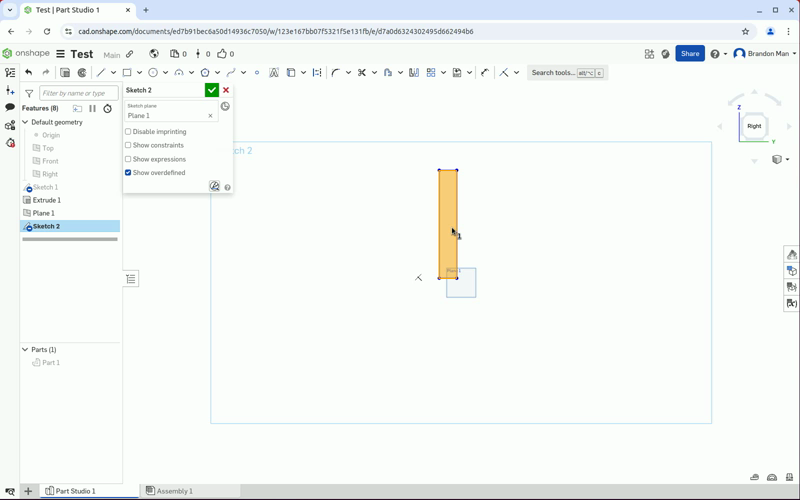
mouse_move(73, 352)
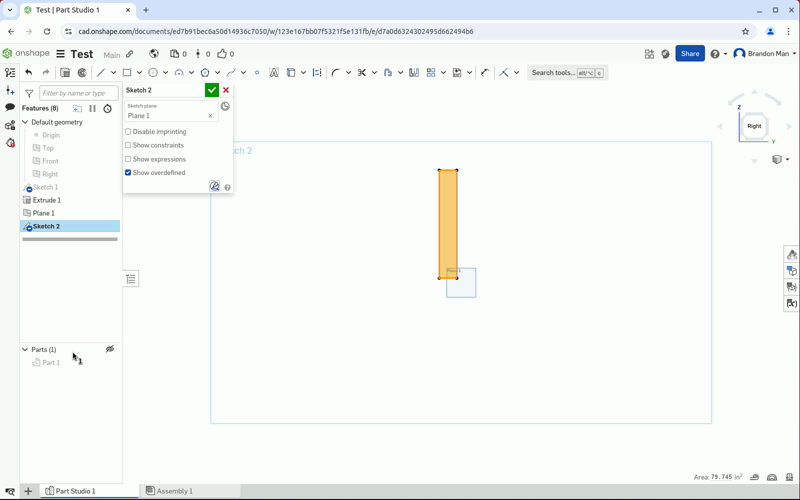
key(shift+y)
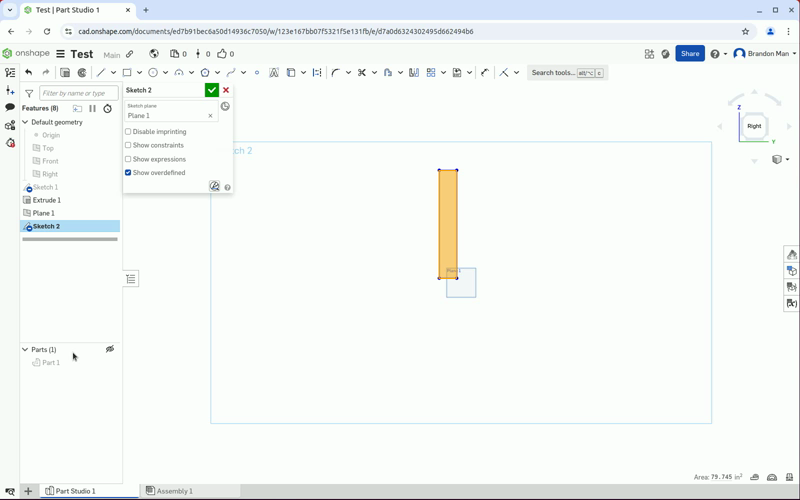
key(shift+e)
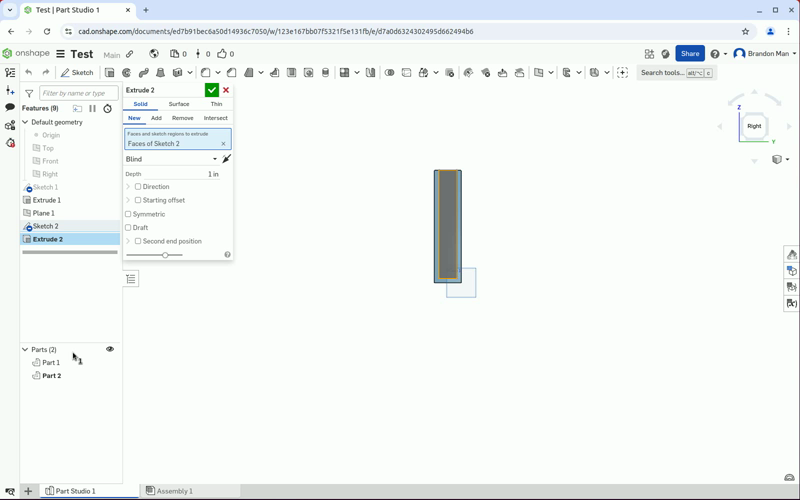
mouse_move(143, 106)
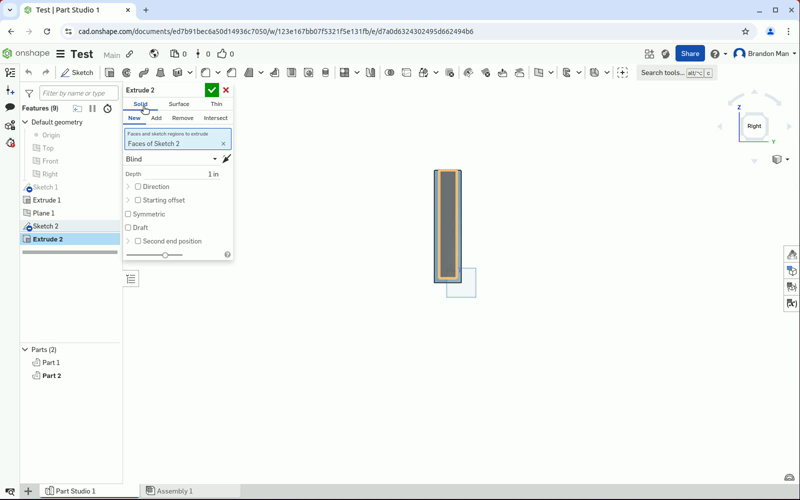
click(143, 106)
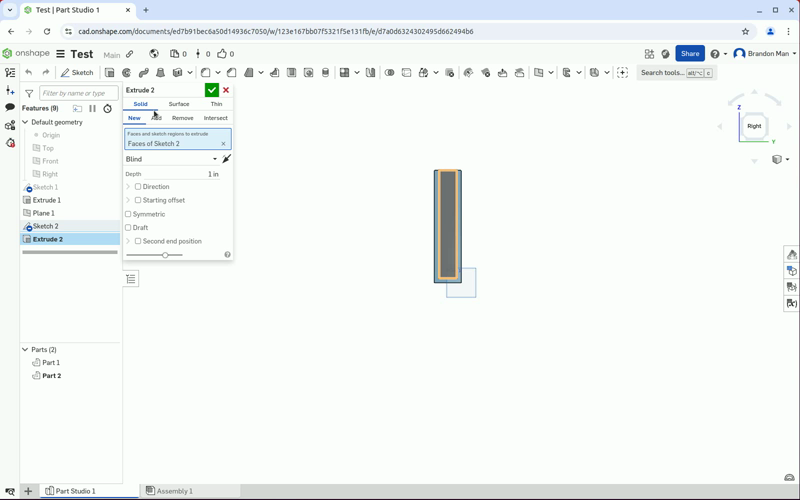
mouse_move(186, 120)
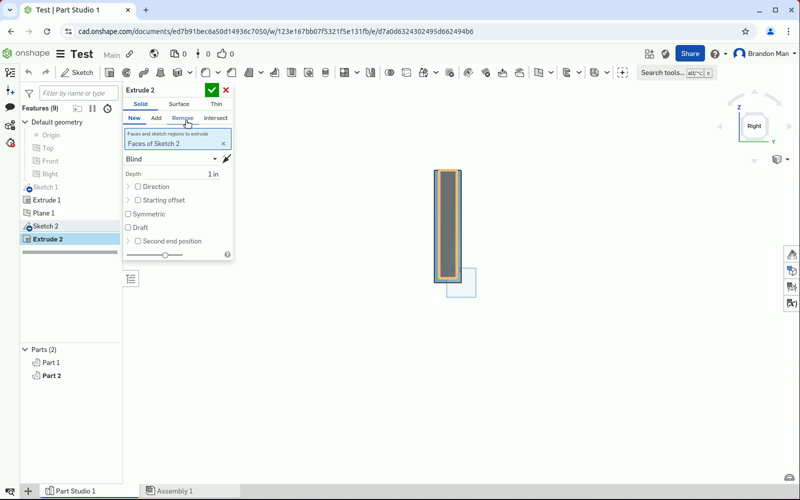
click(186, 120)
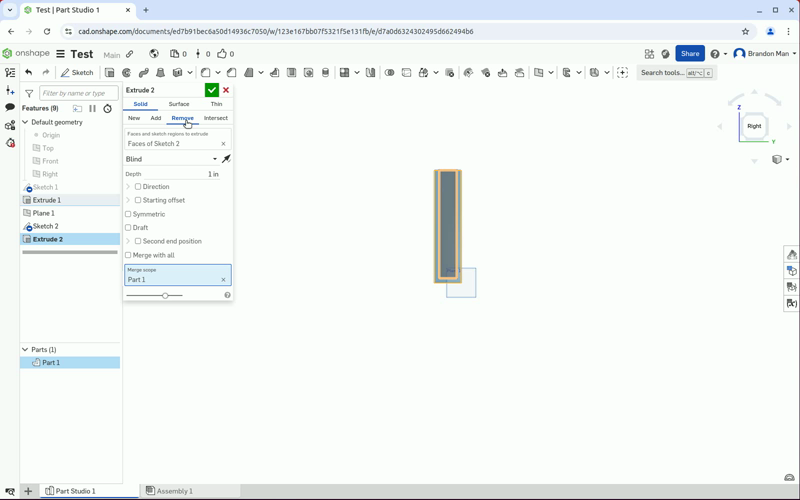
key(tab, 4)
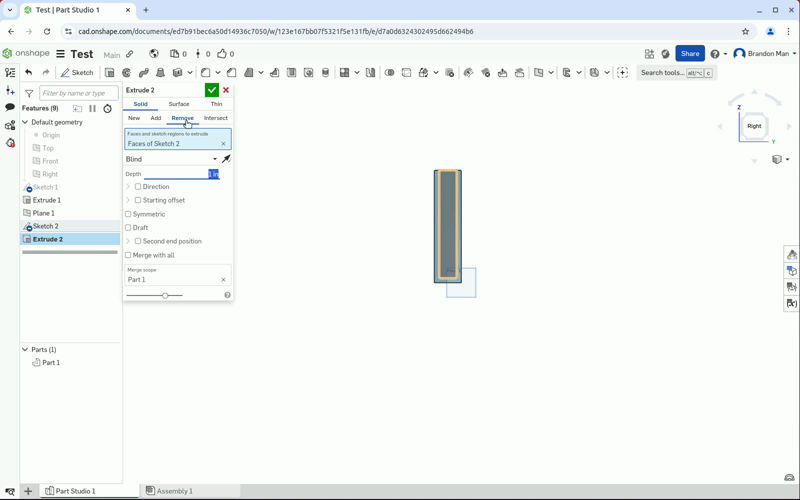
text(14.683)
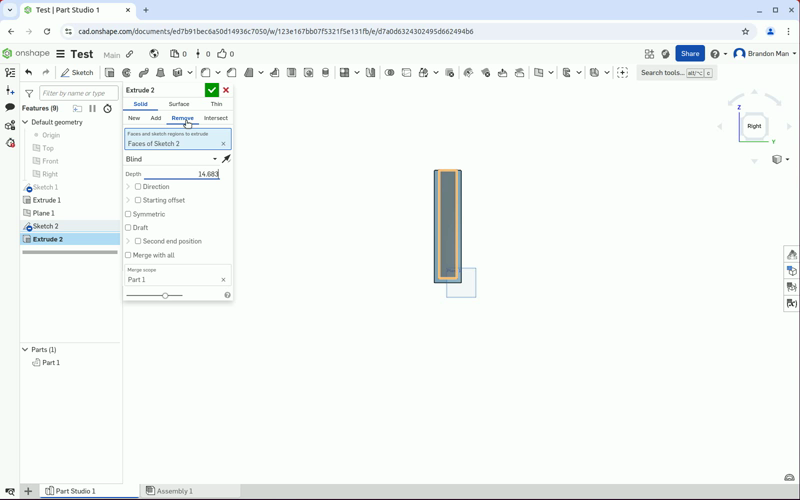
key(tab, 6)
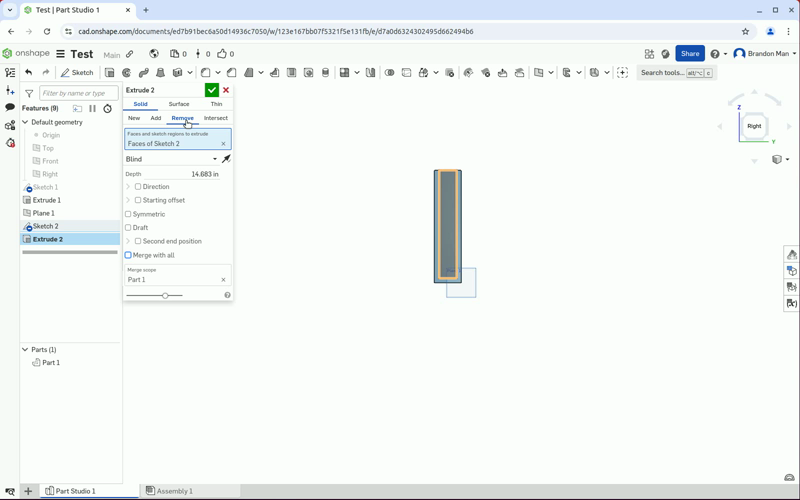
key(space)
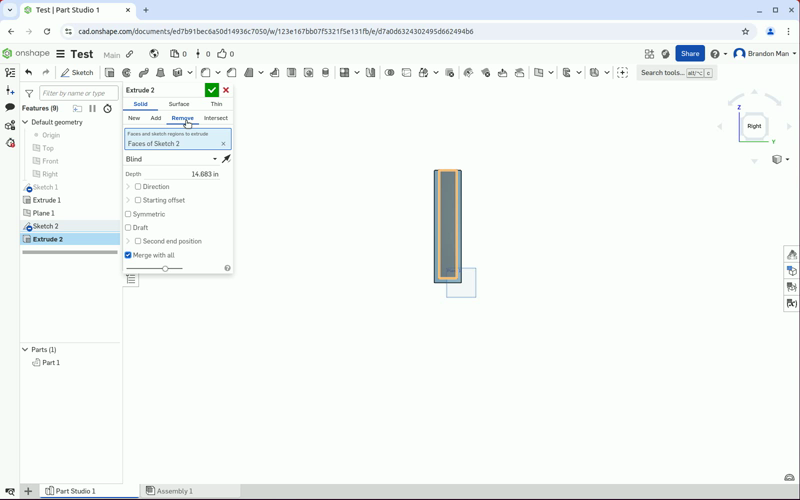
key(enter)
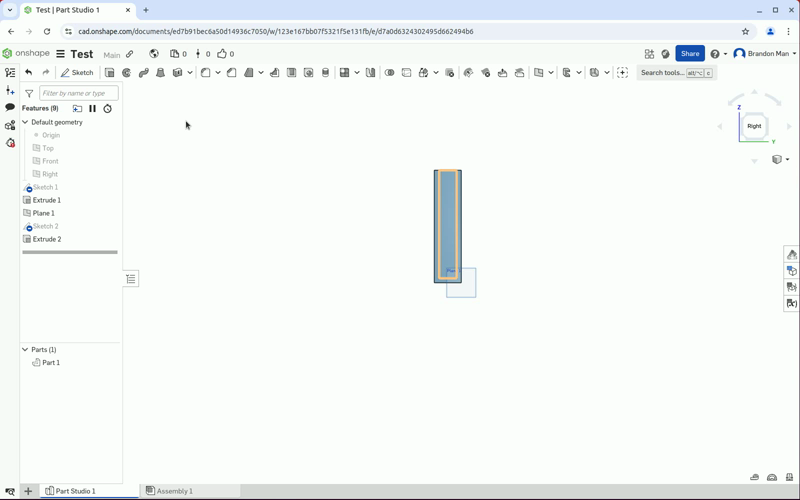
key(shift+h)
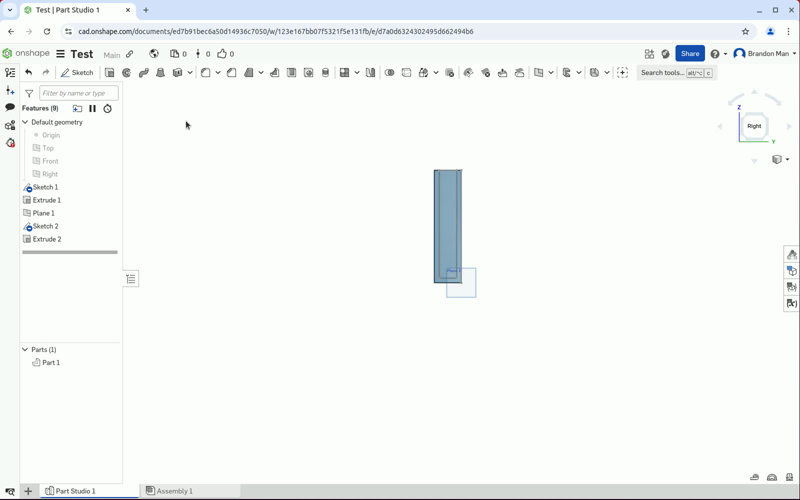
key(shift+h)
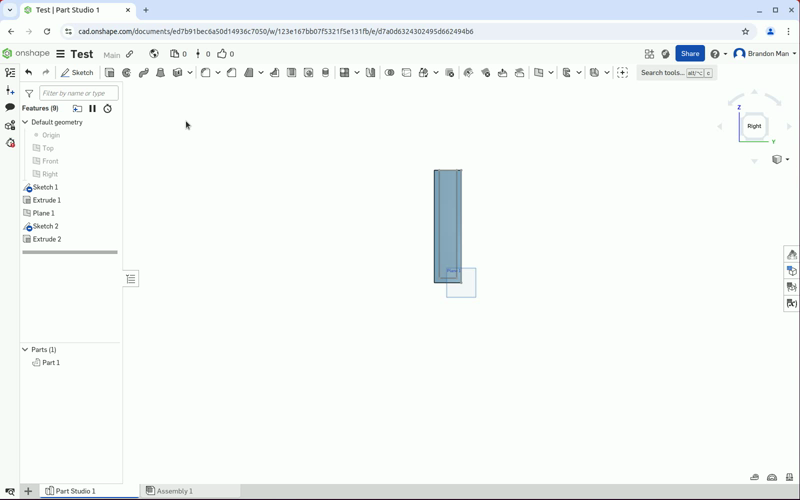
key(shift+7)
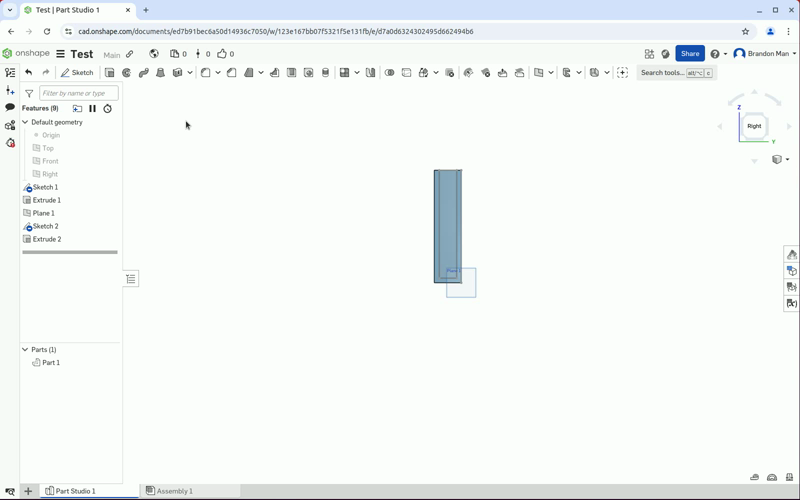
key(right, 2)
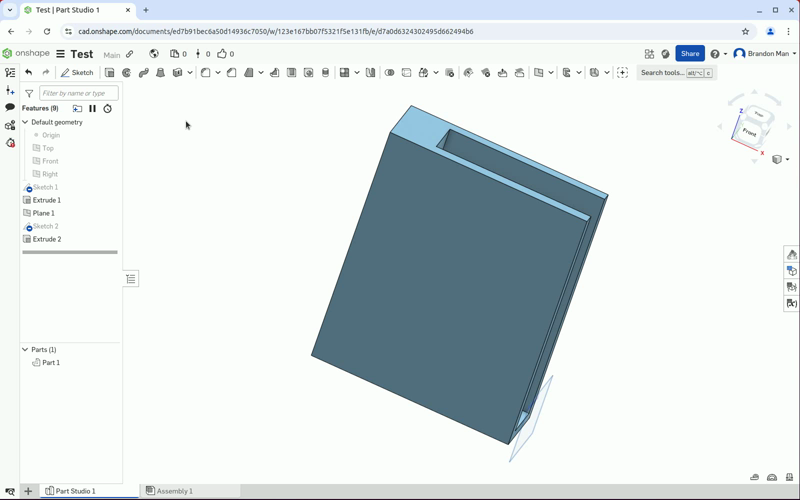
key(down, 2)
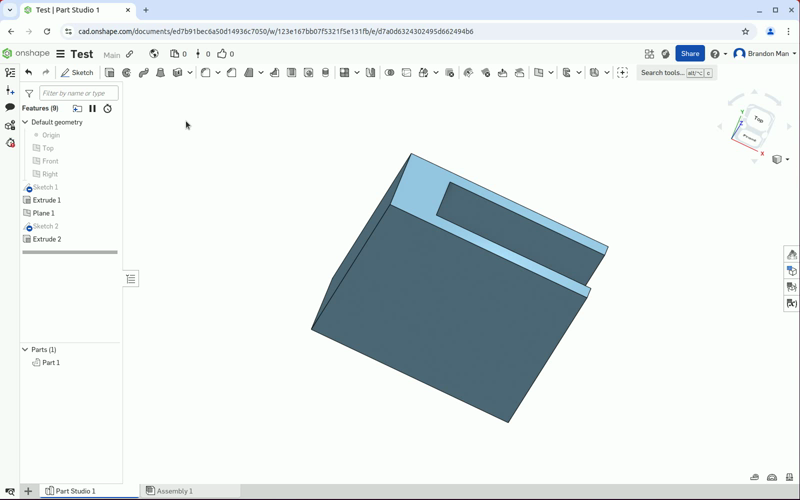
key(up, 2)
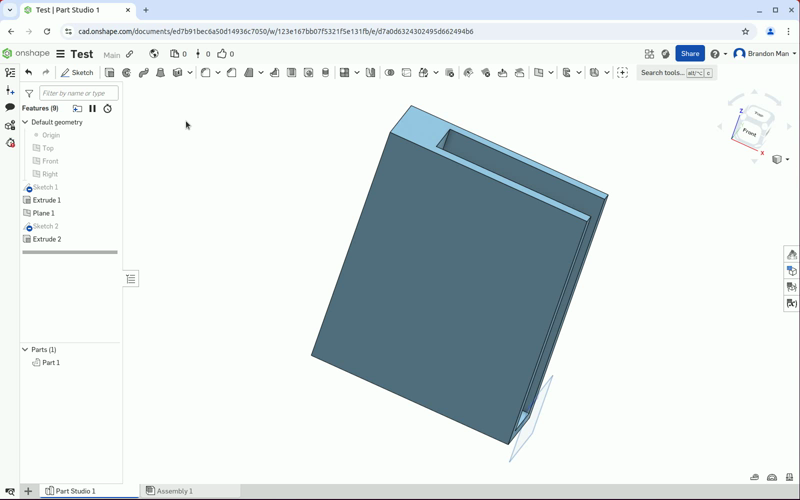
key(left, 2)
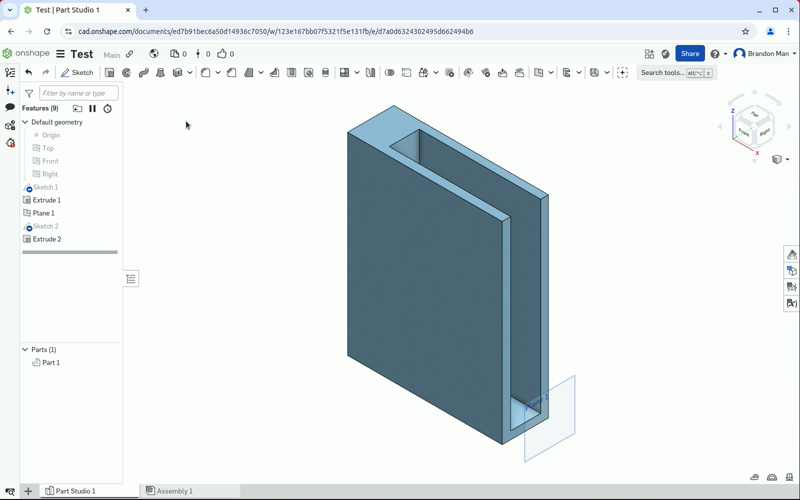
mouse_move(73, 189)
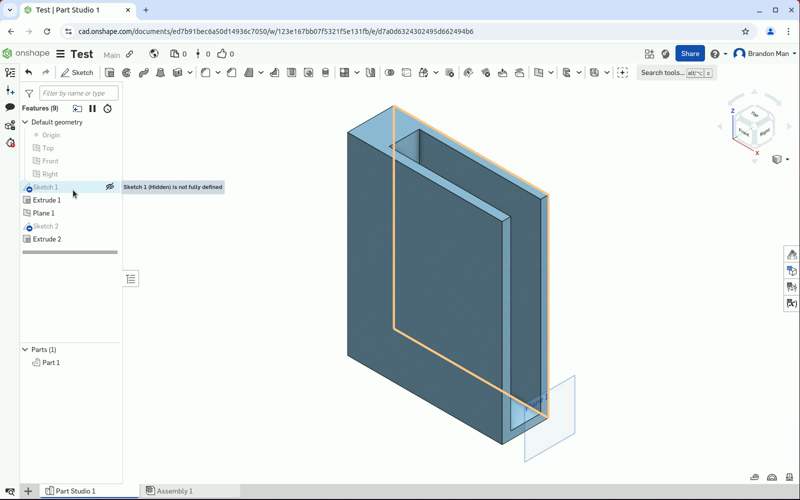
click(73, 189)